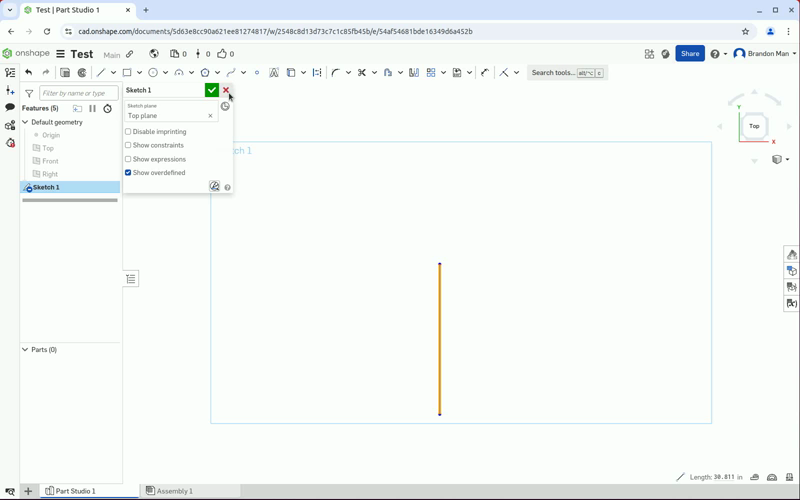
key(shift+h)
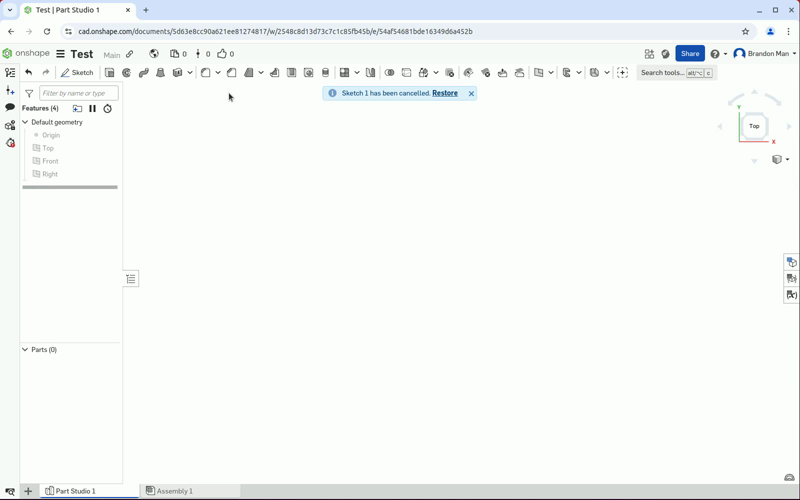
mouse_move(73, 352)
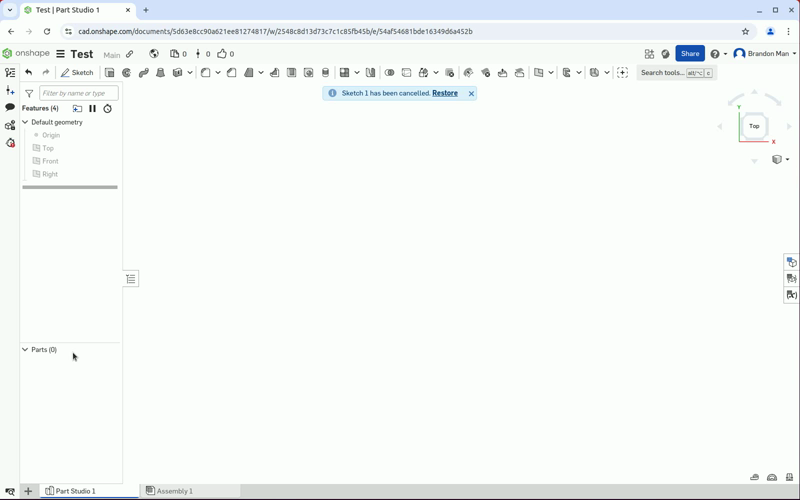
key(y)
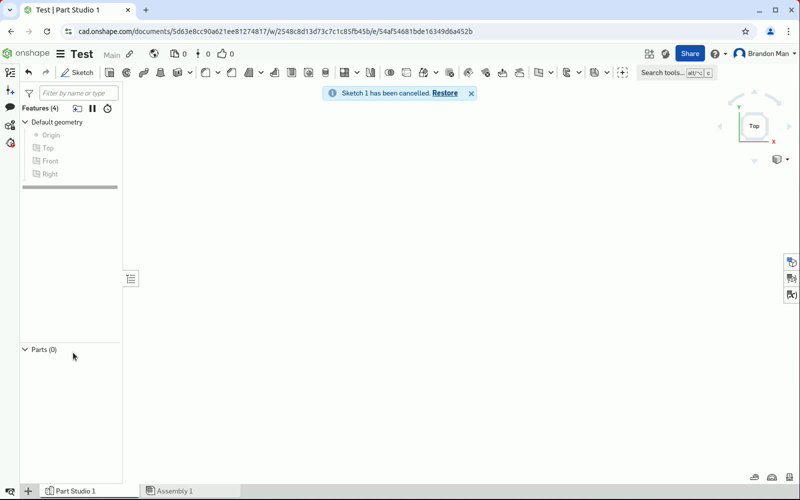
key(shift+p)
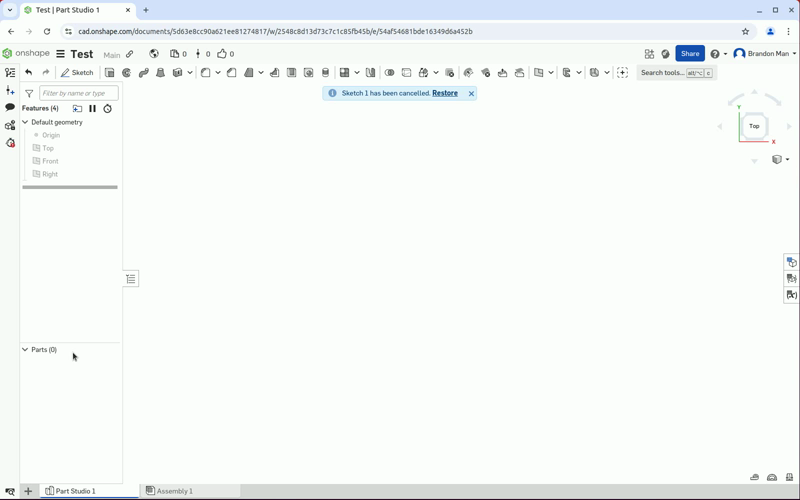
key(space)
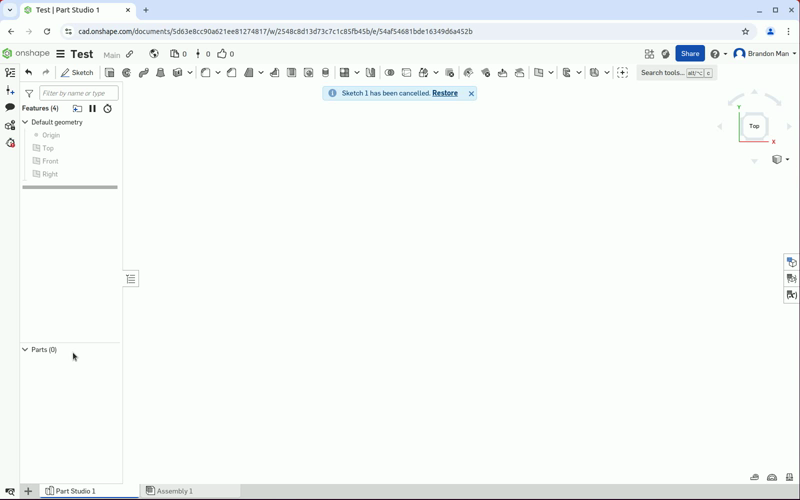
key_down(shift)
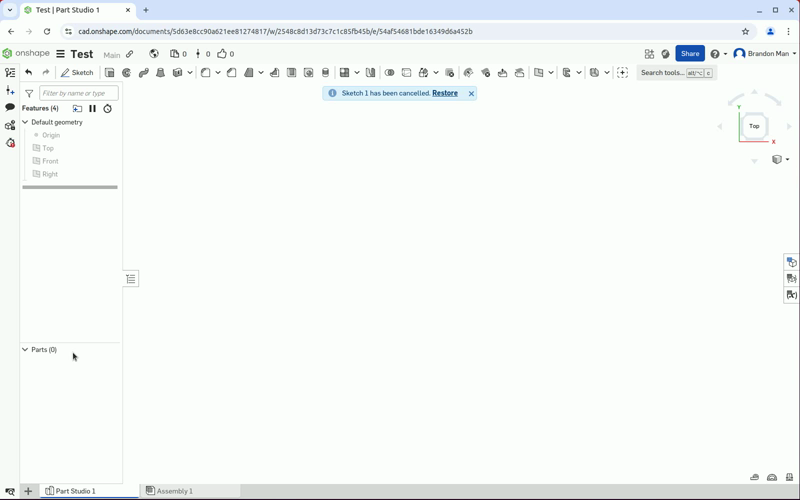
key(up)
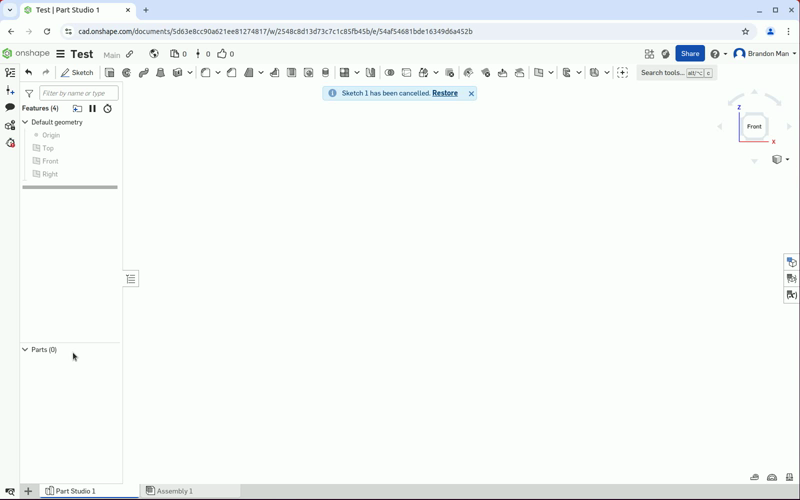
key_up(shift)
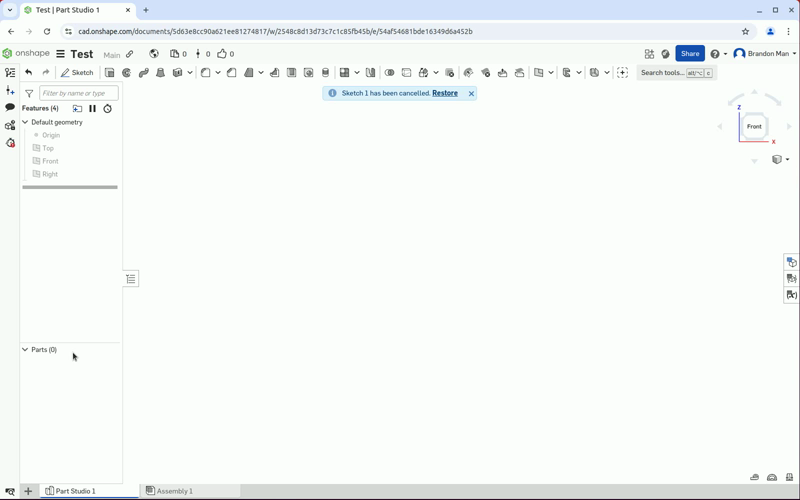
mouse_move(73, 352)
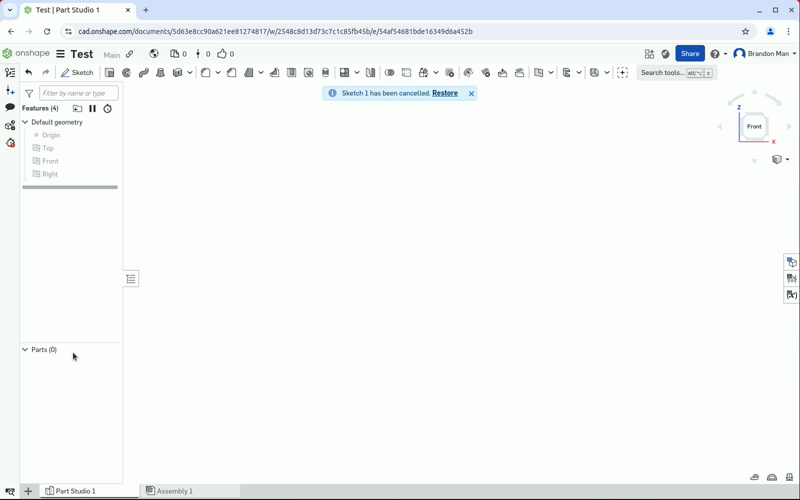
key(shift+y)
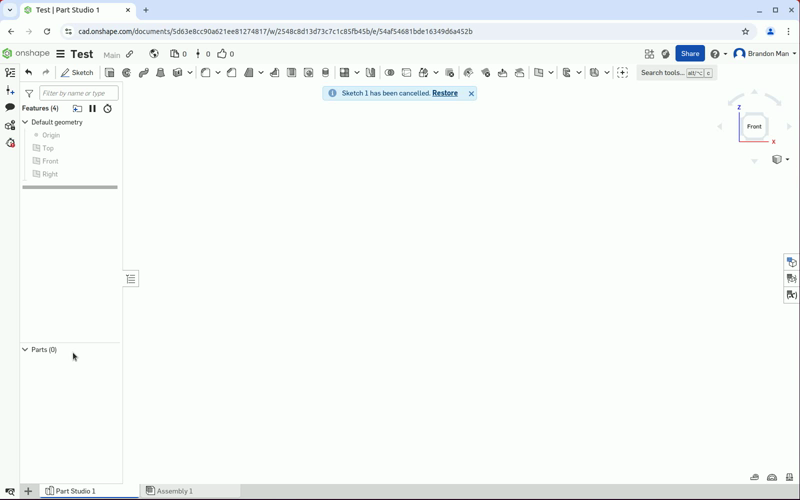
key(shift+s)
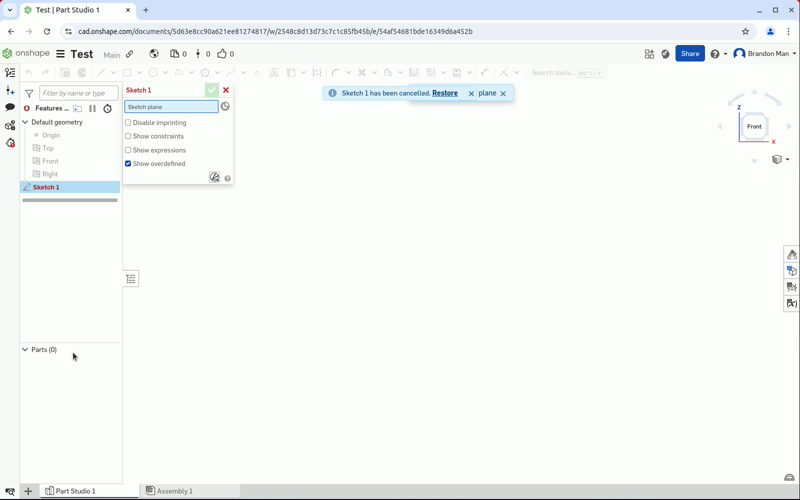
mouse_move(73, 163)
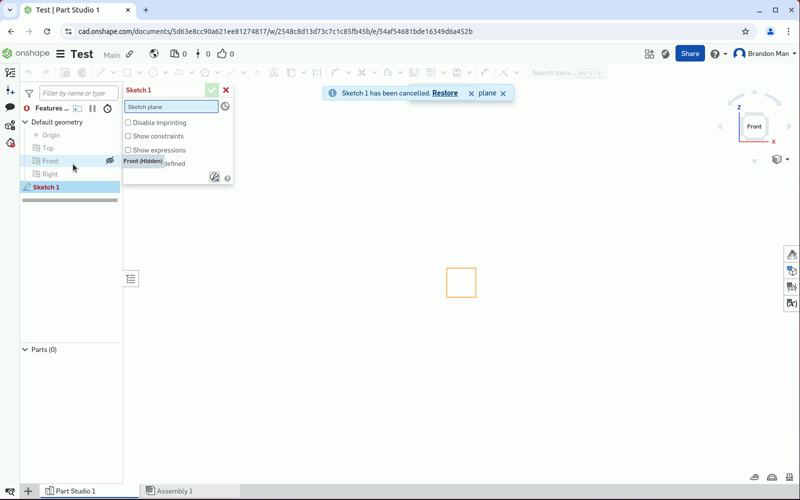
click(73, 163)
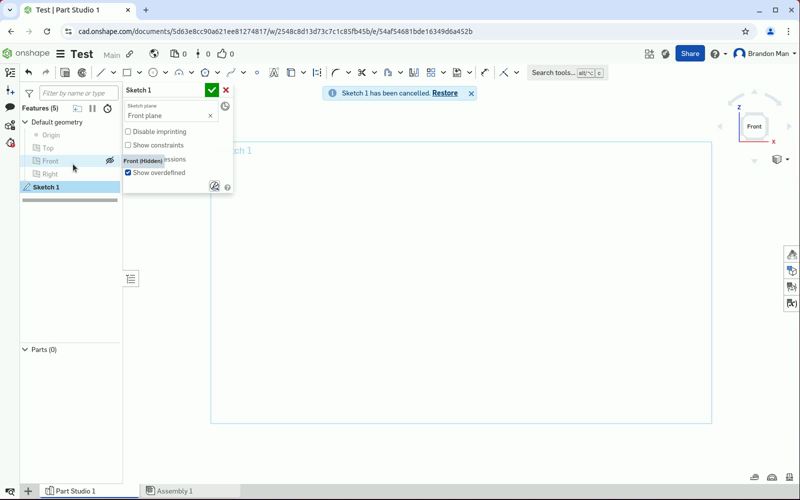
mouse_move(73, 352)
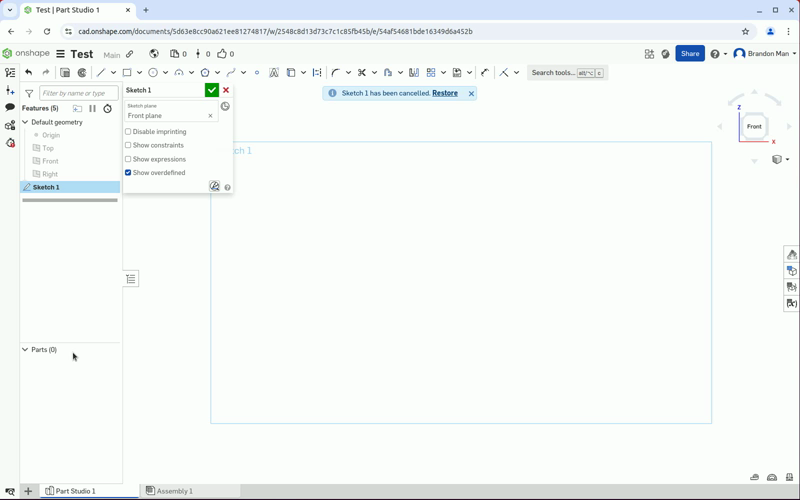
key(y)
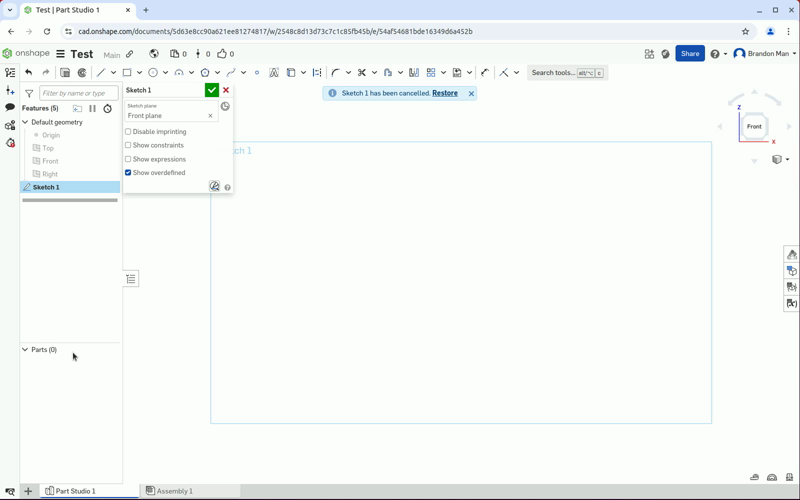
key(l)
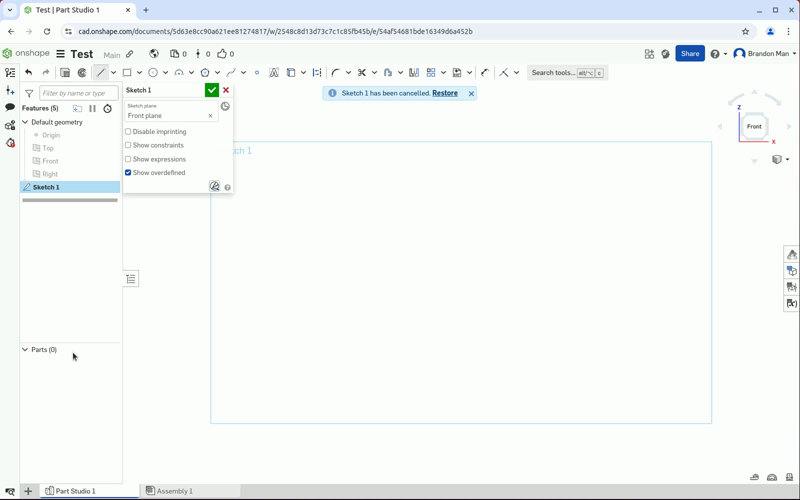
key_down(shift)
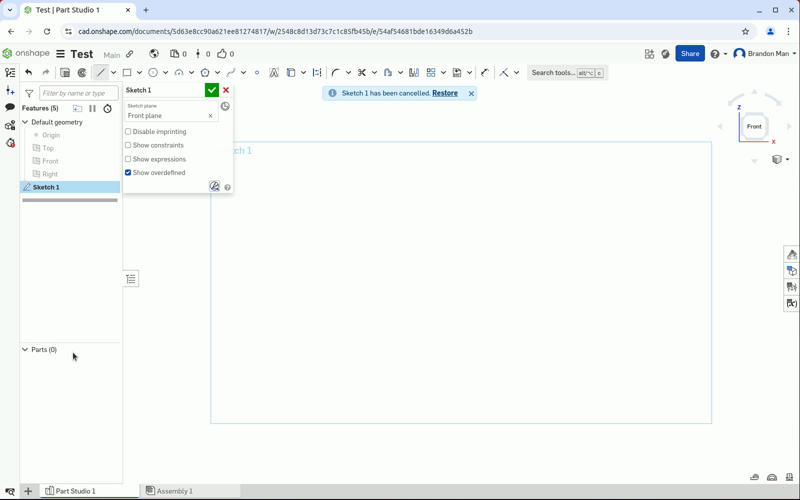
mouse_move(460, 282)
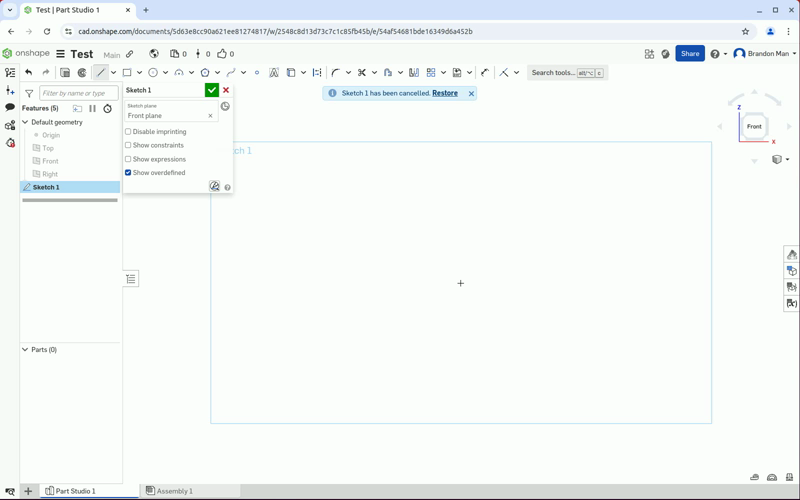
click(460, 282)
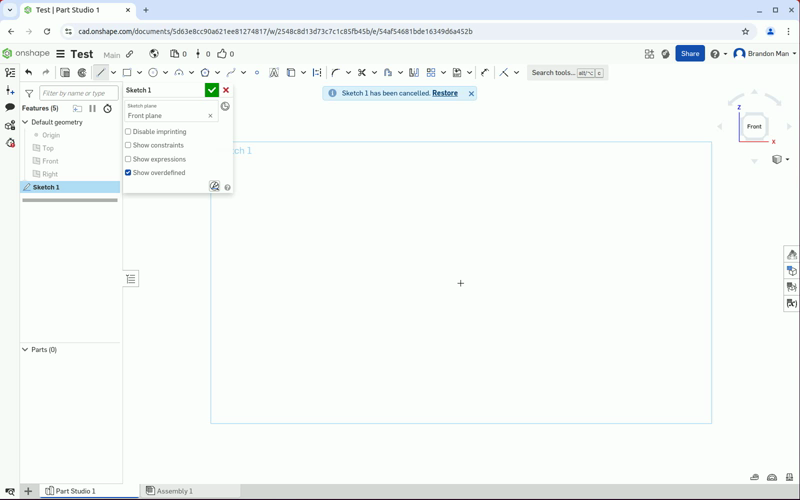
key_up(shift)
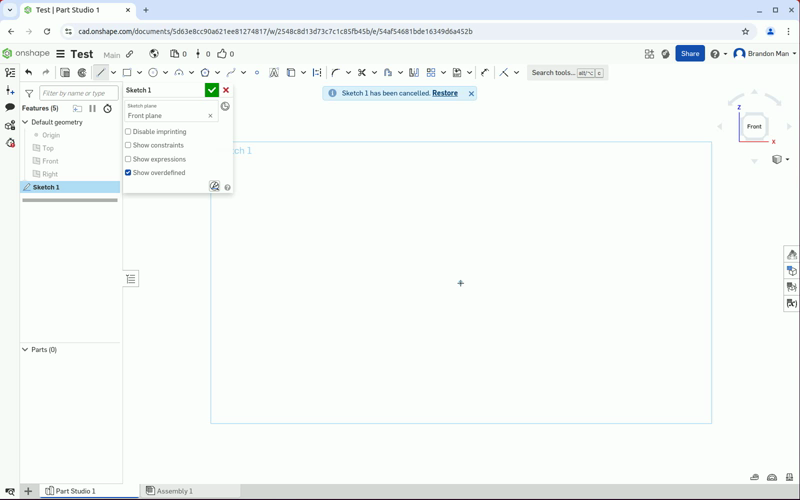
key_down(shift)
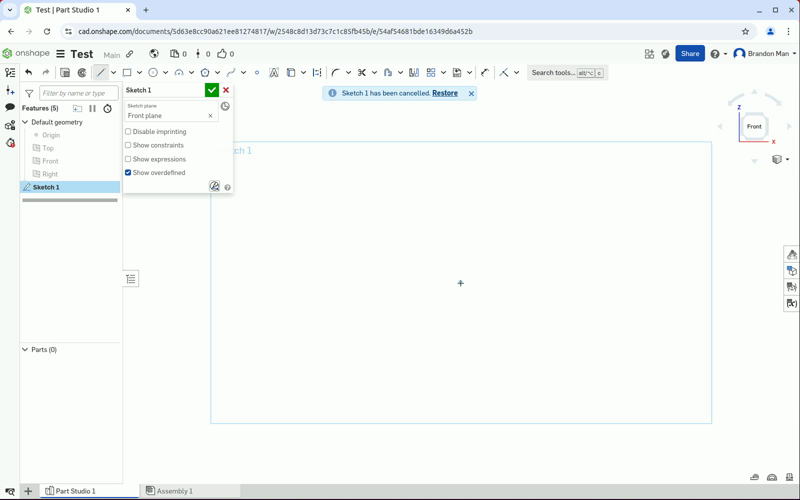
mouse_move(573, 282)
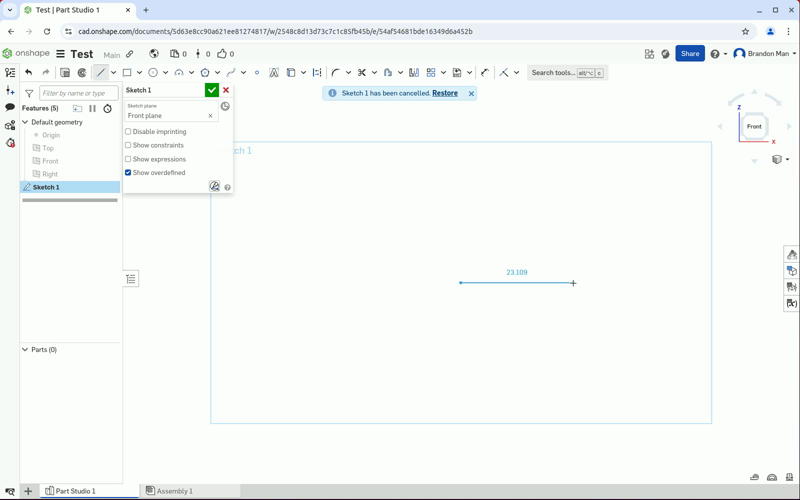
click(573, 282)
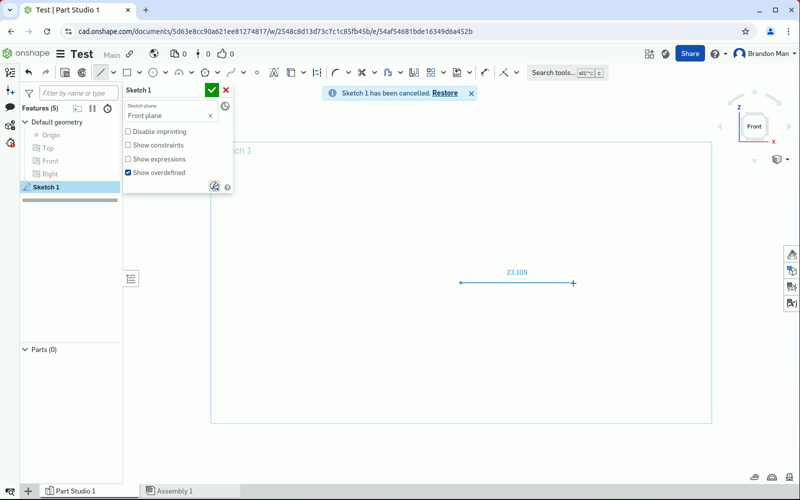
key_up(shift)
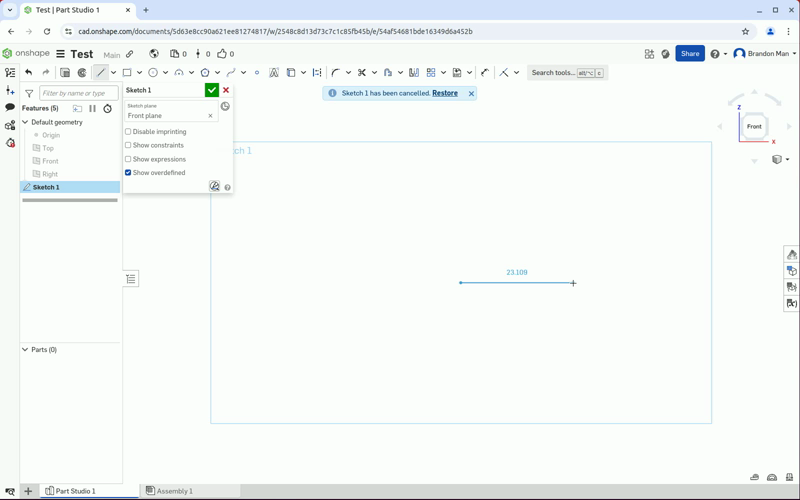
key_down(shift)
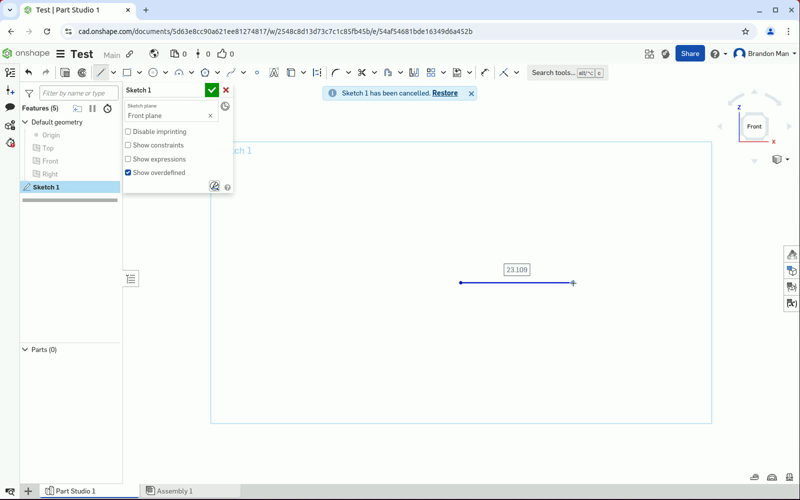
mouse_move(589, 282)
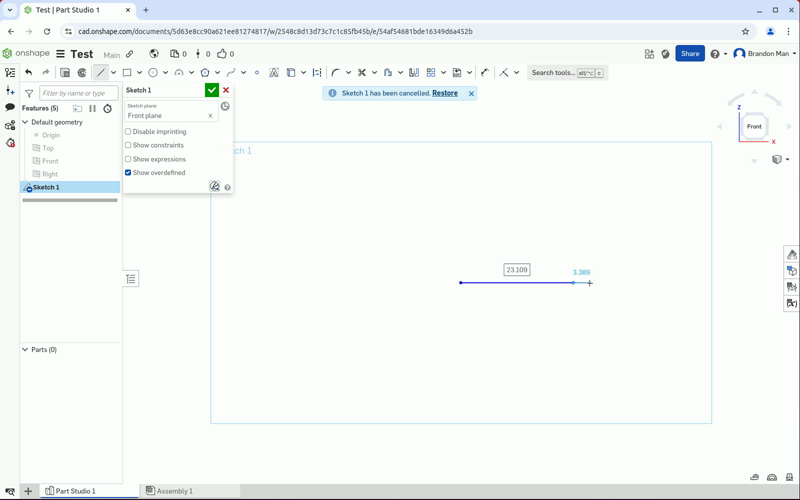
mouse_move(573, 264)
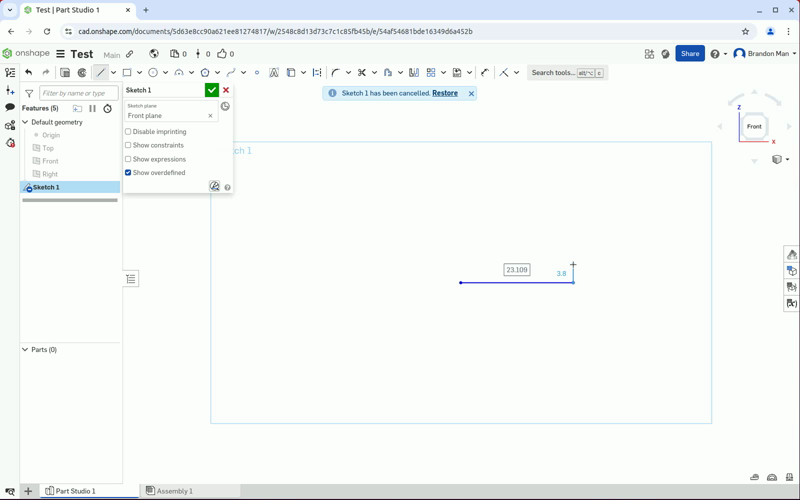
click(573, 264)
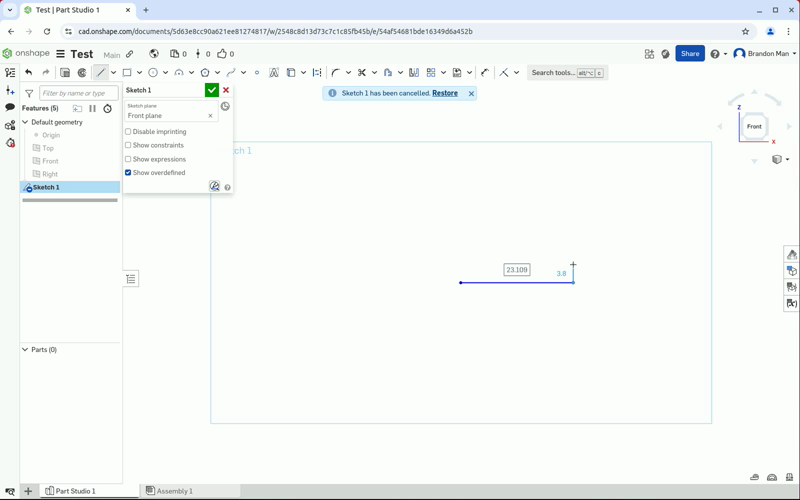
key_up(shift)
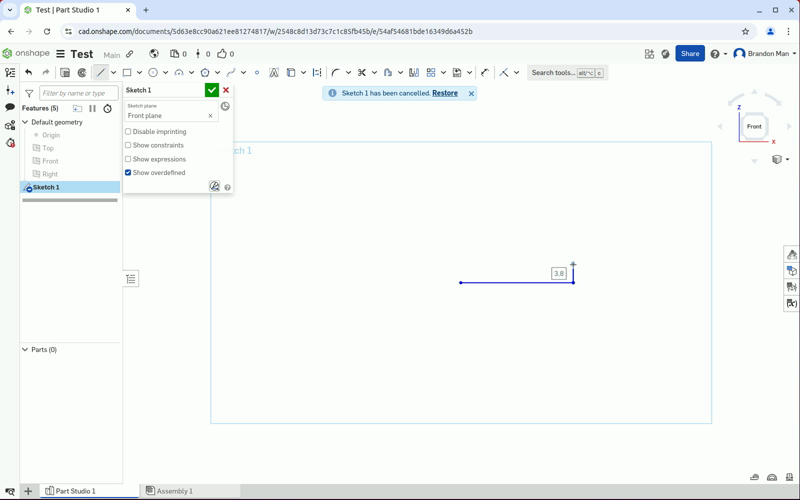
key_down(shift)
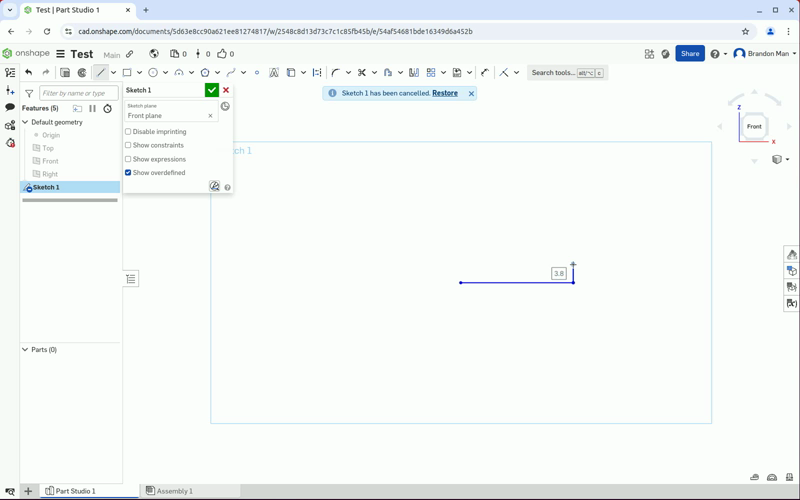
mouse_move(589, 264)
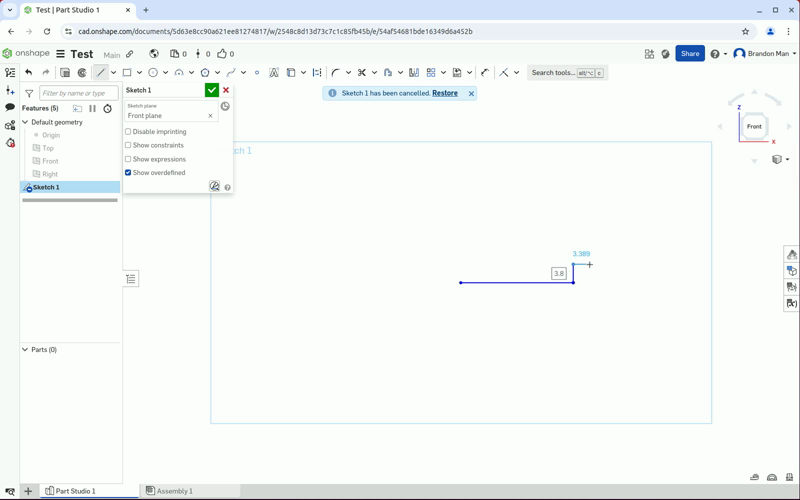
mouse_move(535, 264)
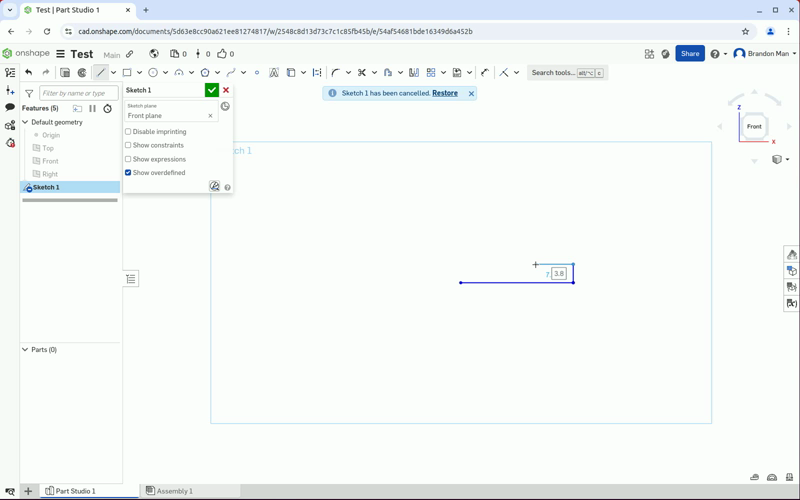
click(535, 264)
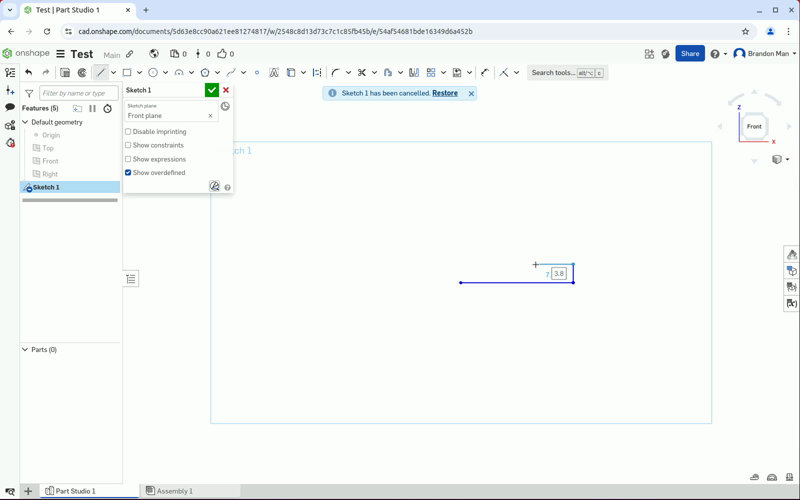
key_up(shift)
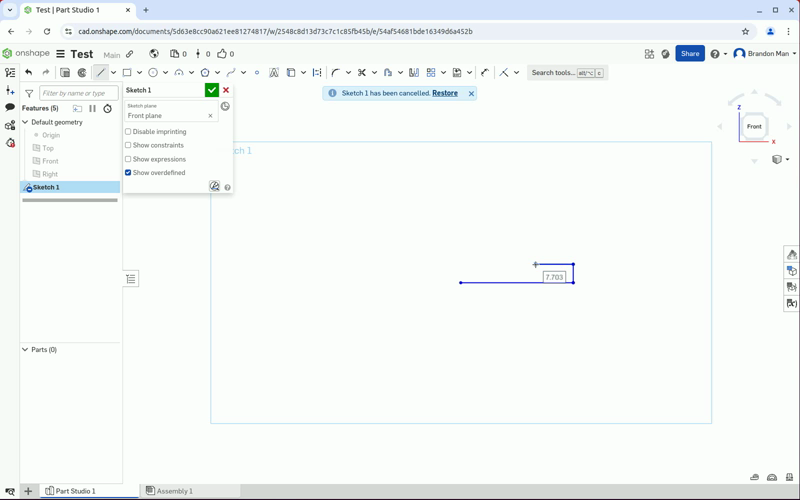
key_down(shift)
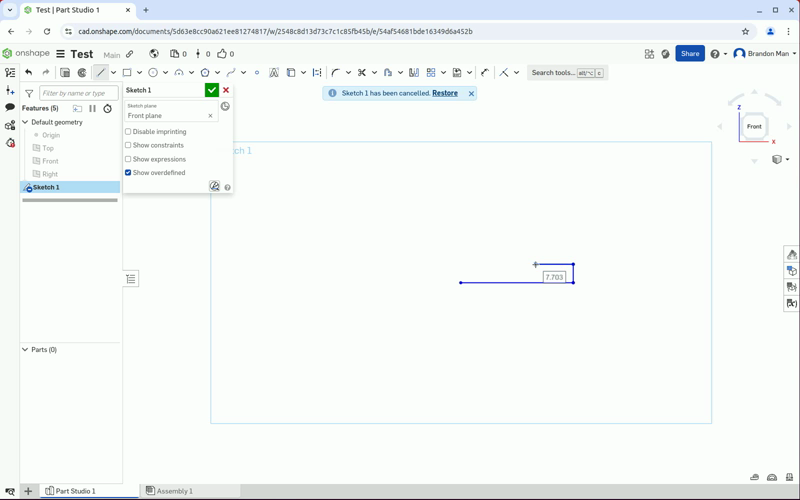
mouse_move(565, 264)
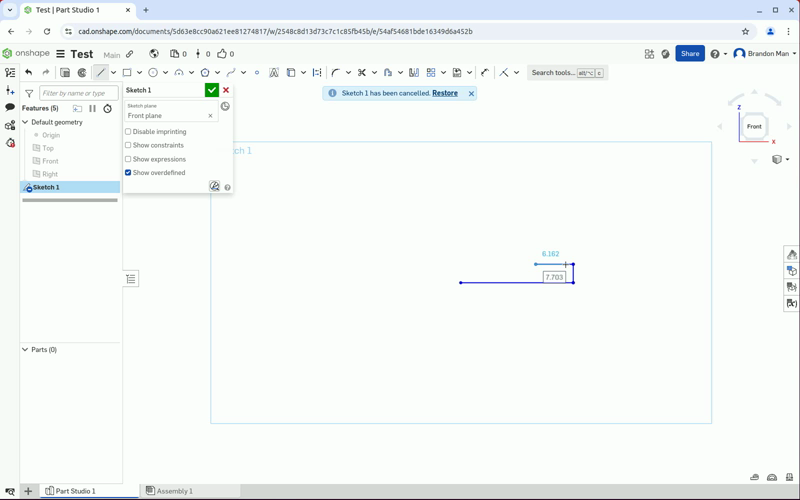
mouse_move(535, 226)
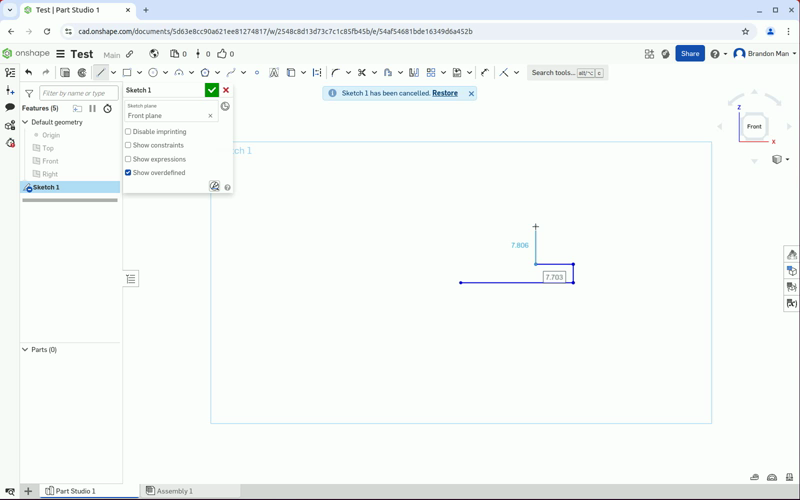
click(535, 226)
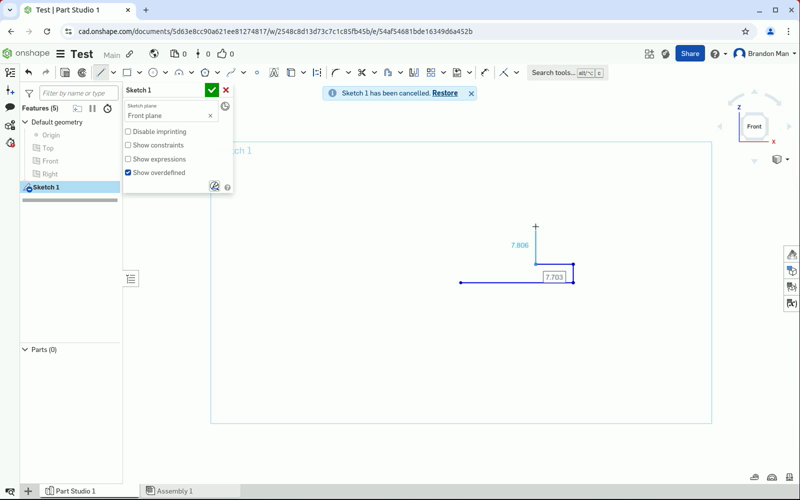
key_up(shift)
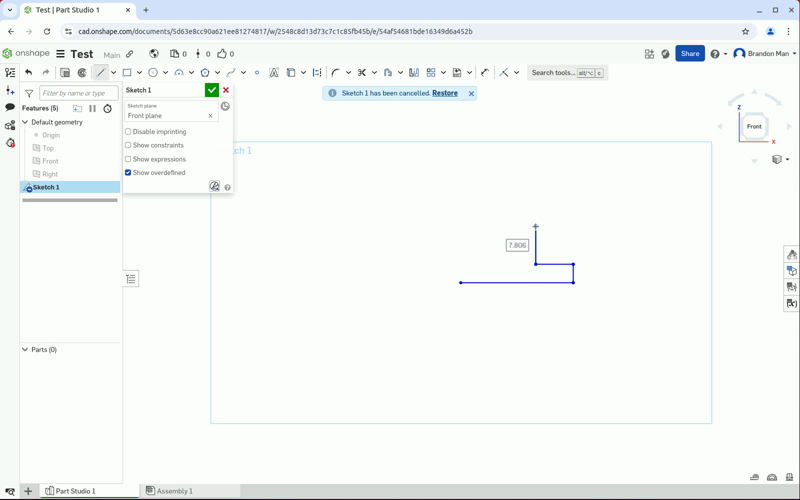
key_down(shift)
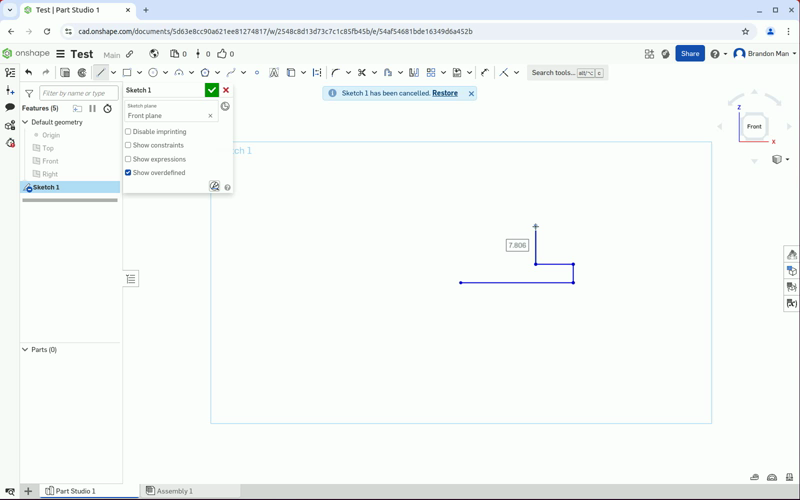
mouse_move(565, 226)
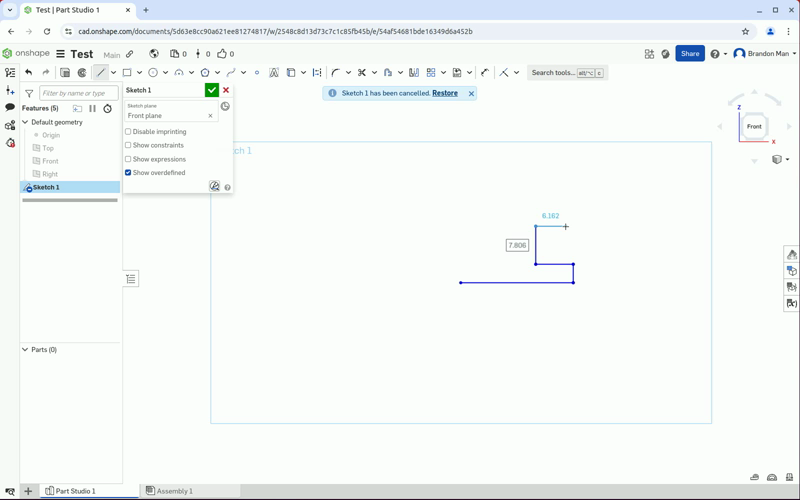
mouse_move(517, 226)
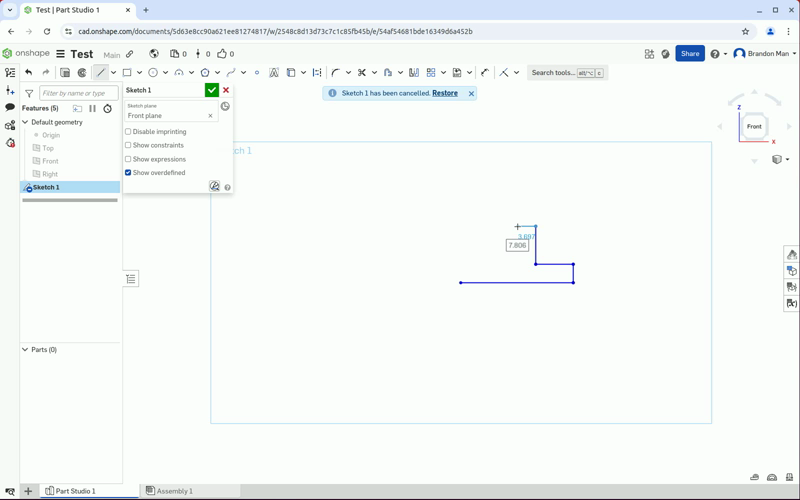
click(517, 226)
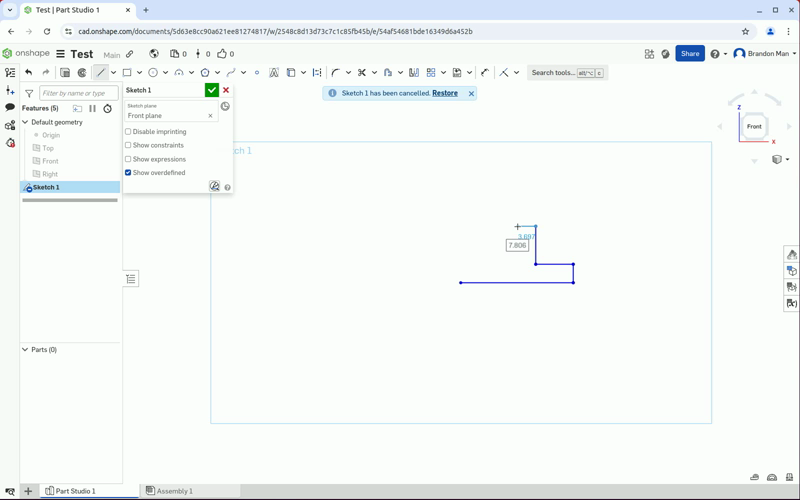
key_up(shift)
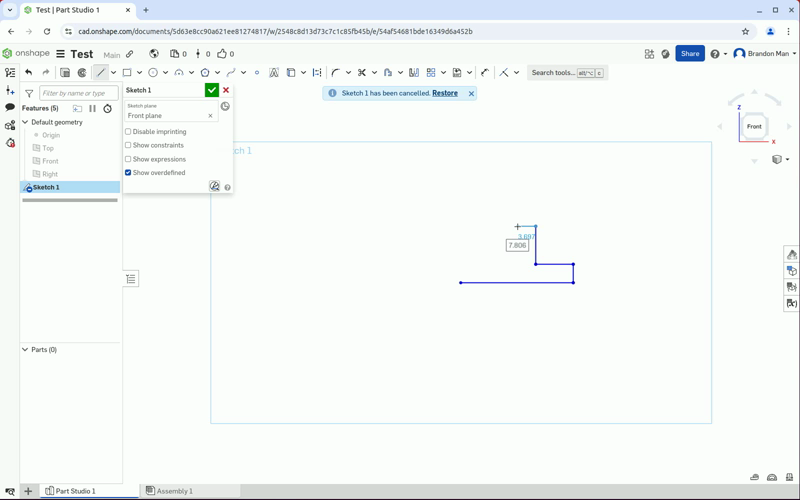
key_down(shift)
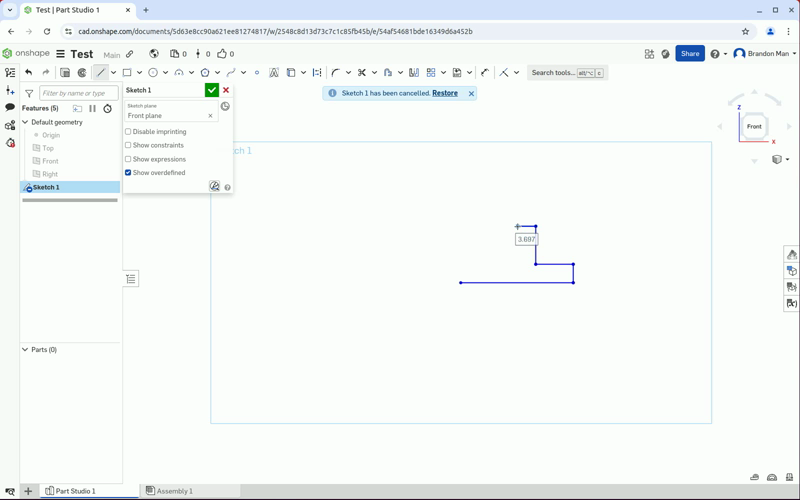
mouse_move(547, 226)
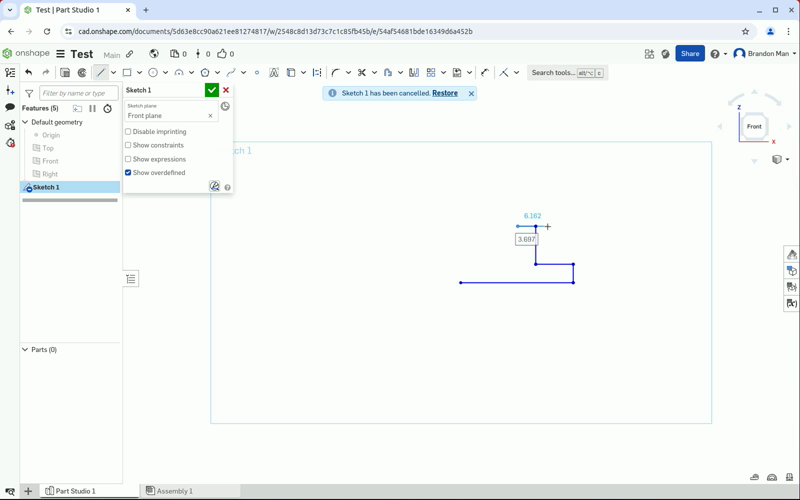
mouse_move(517, 208)
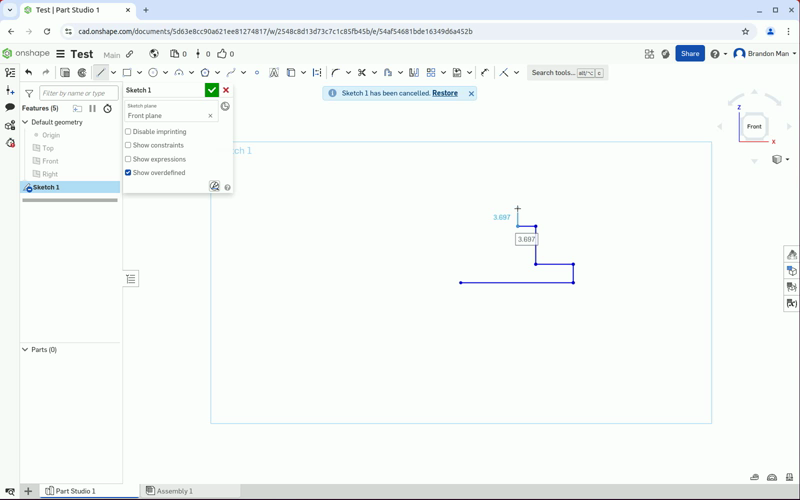
click(517, 208)
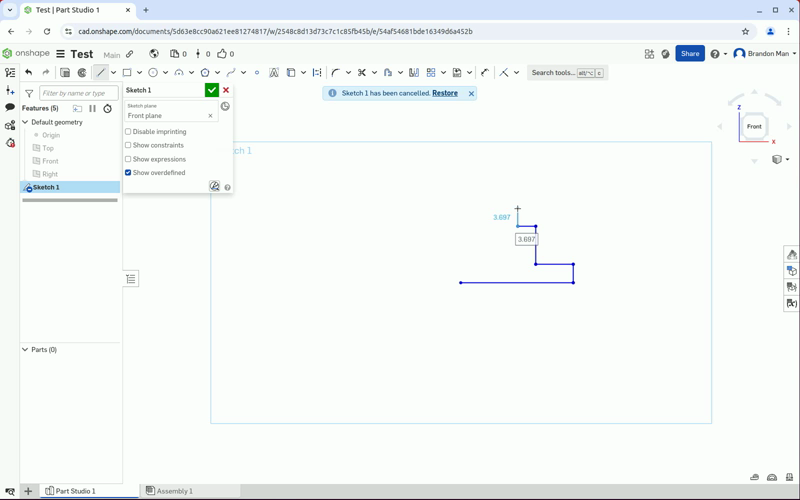
key_up(shift)
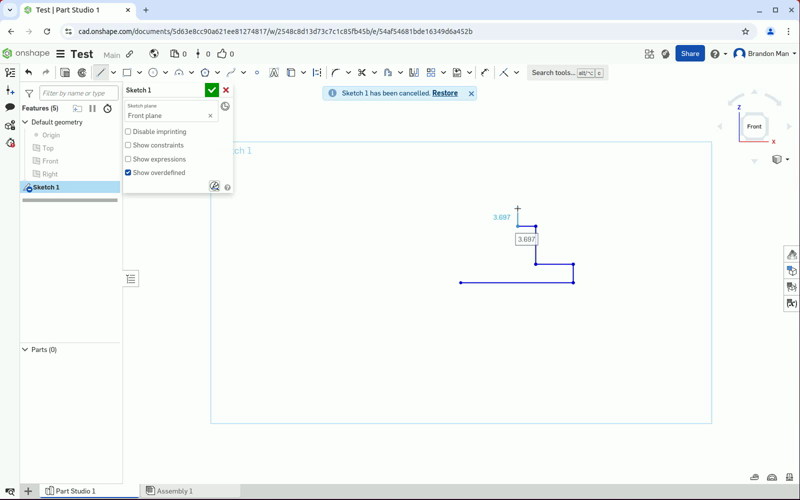
key_down(shift)
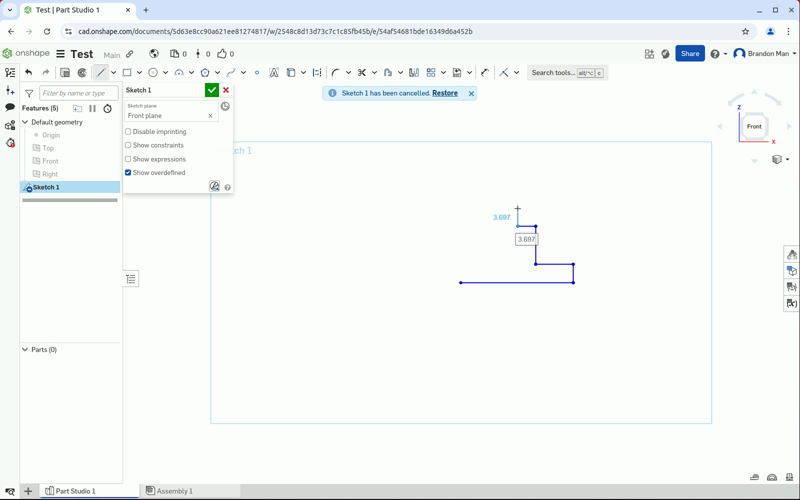
mouse_move(547, 208)
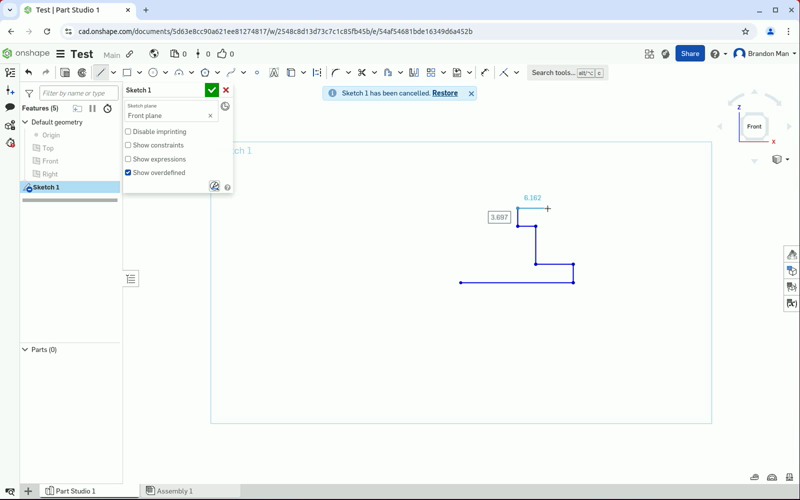
mouse_move(482, 208)
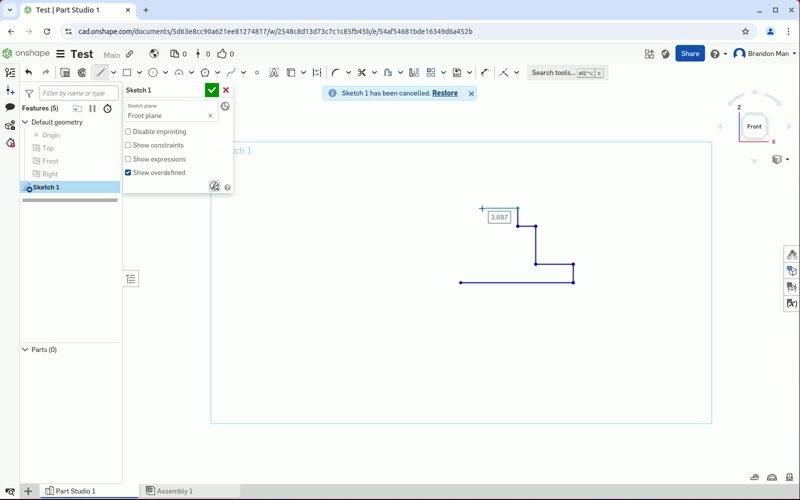
click(482, 208)
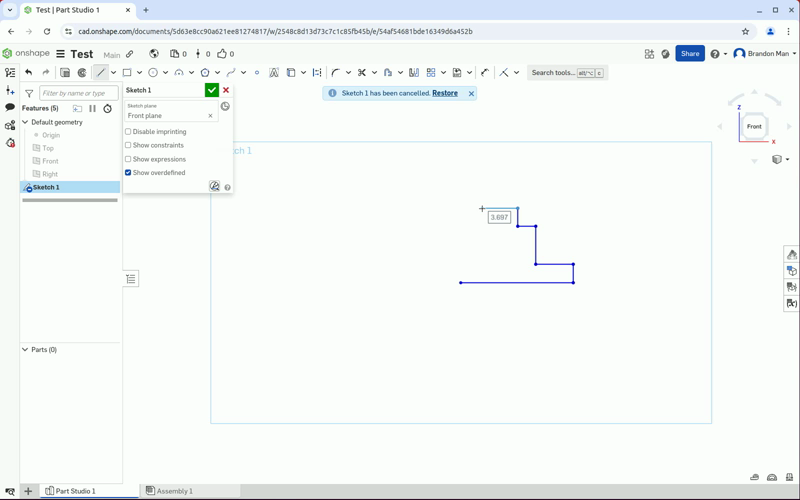
key_up(shift)
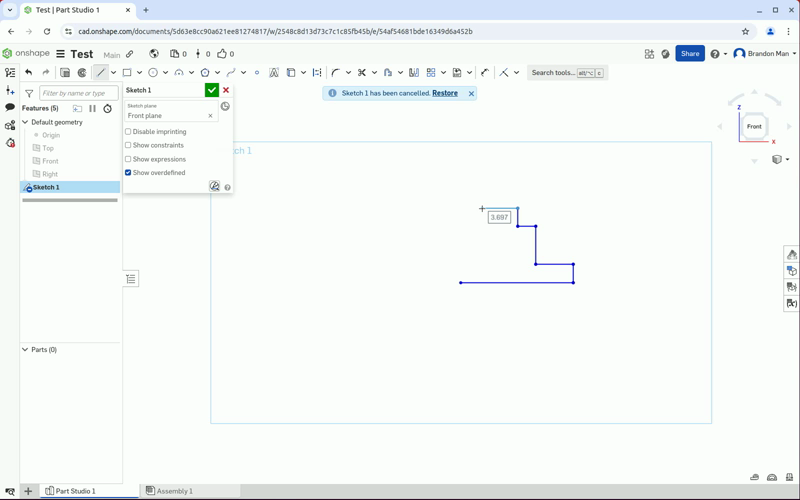
key_down(shift)
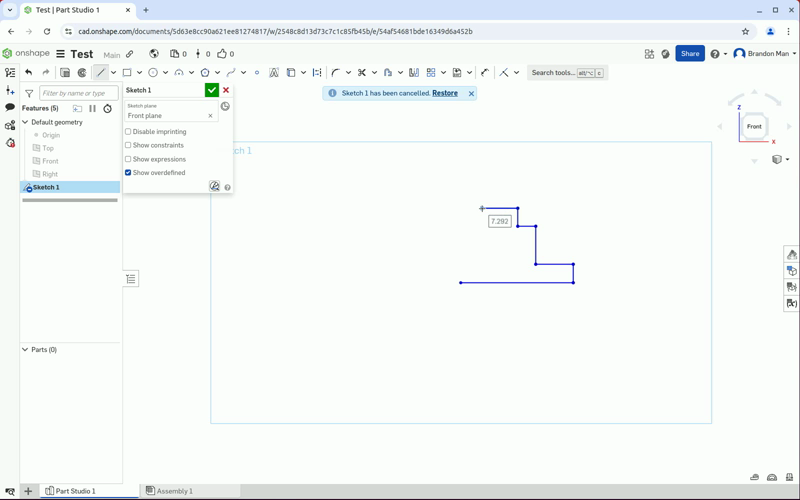
mouse_move(512, 208)
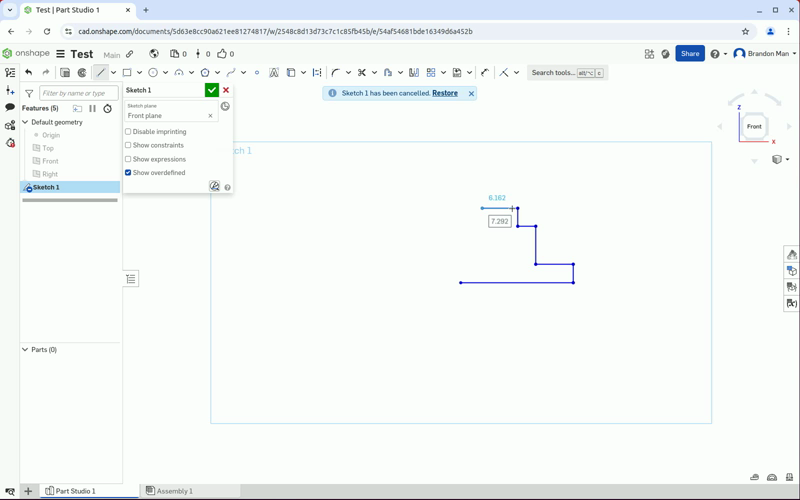
mouse_move(460, 226)
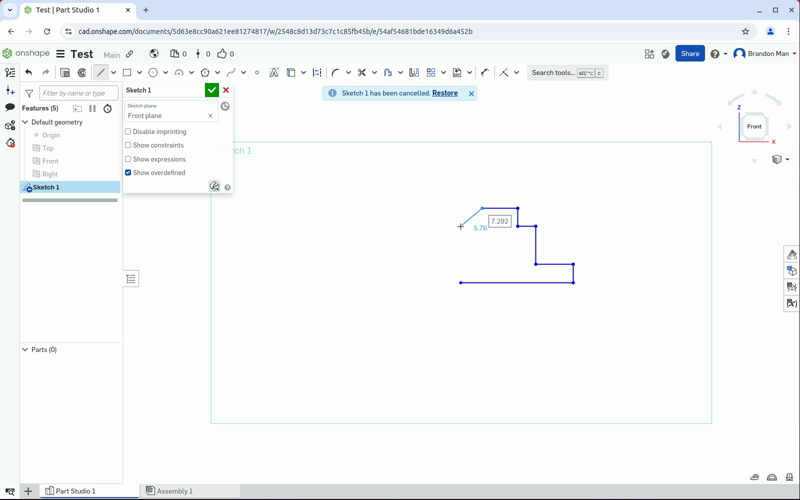
click(460, 226)
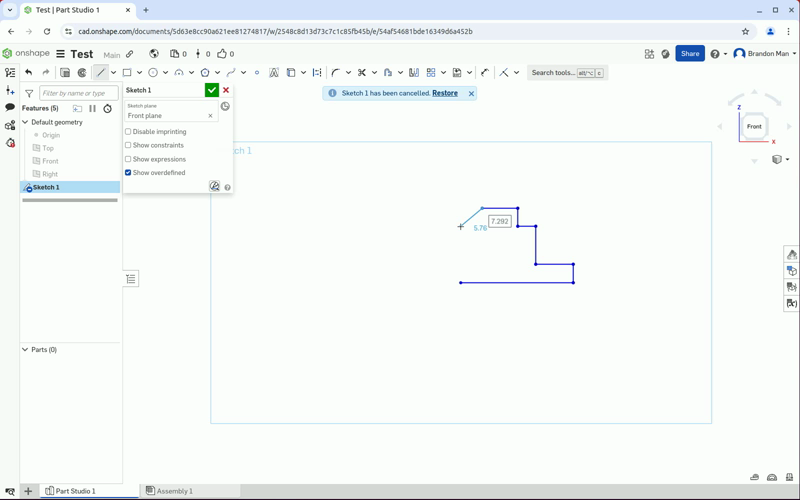
key_up(shift)
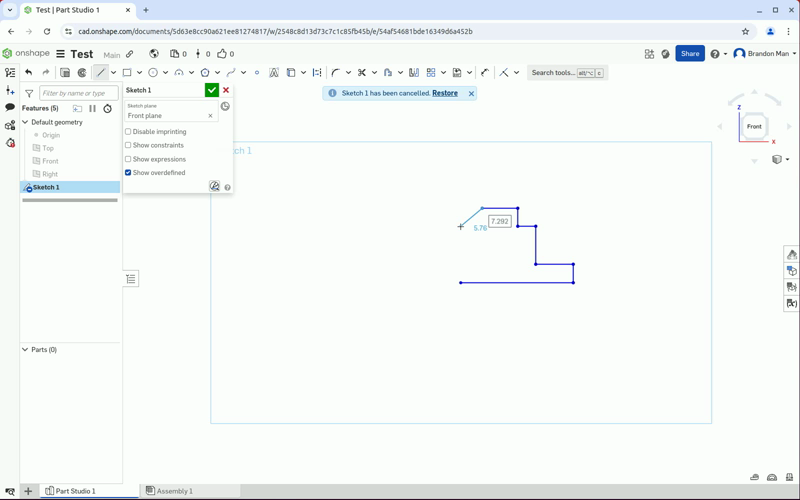
mouse_move(490, 226)
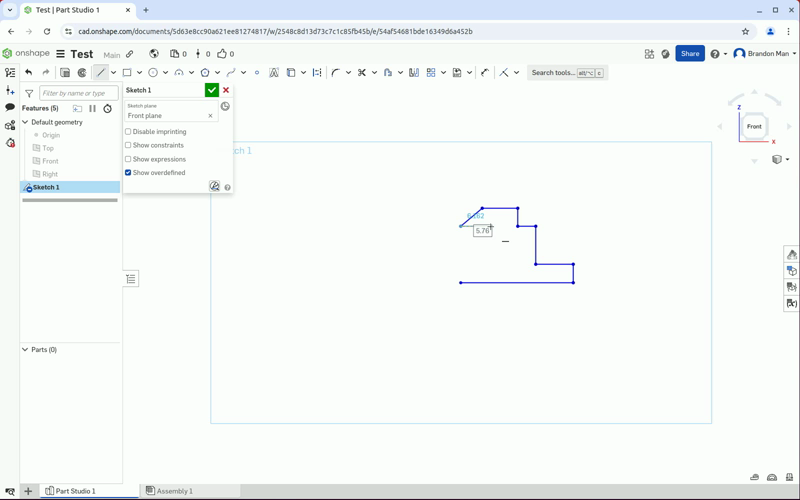
key_down(shift)
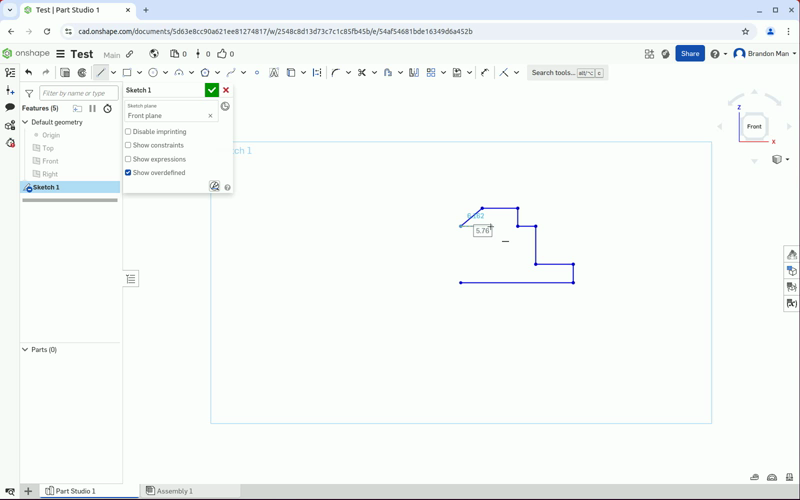
mouse_move(460, 282)
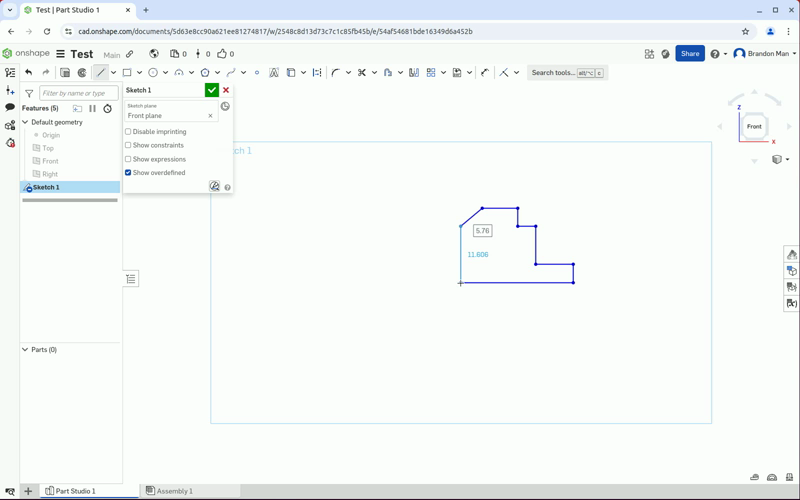
key_up(shift)
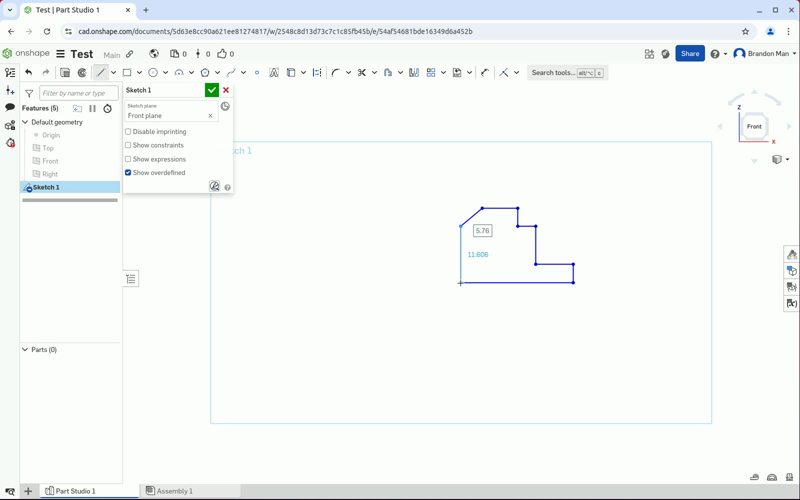
click(460, 282)
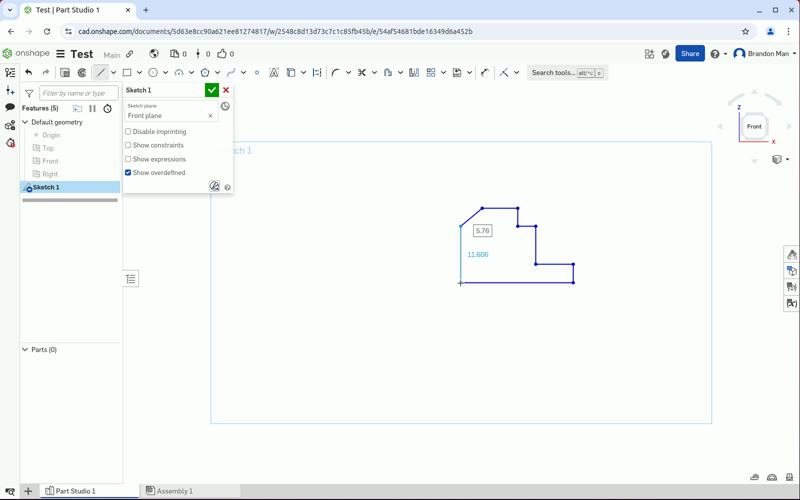
key(esc)
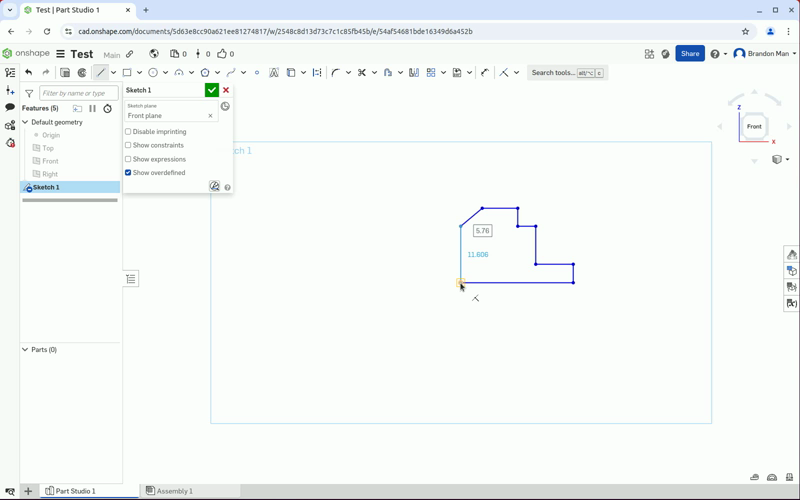
mouse_move(503, 221)
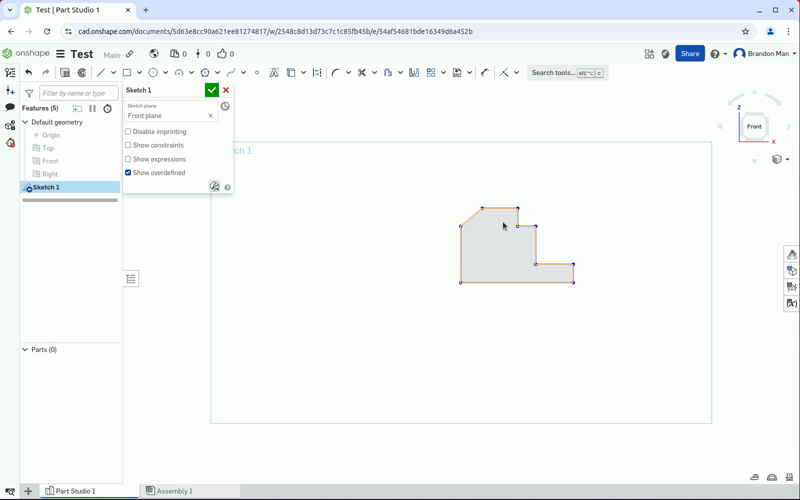
click(503, 221)
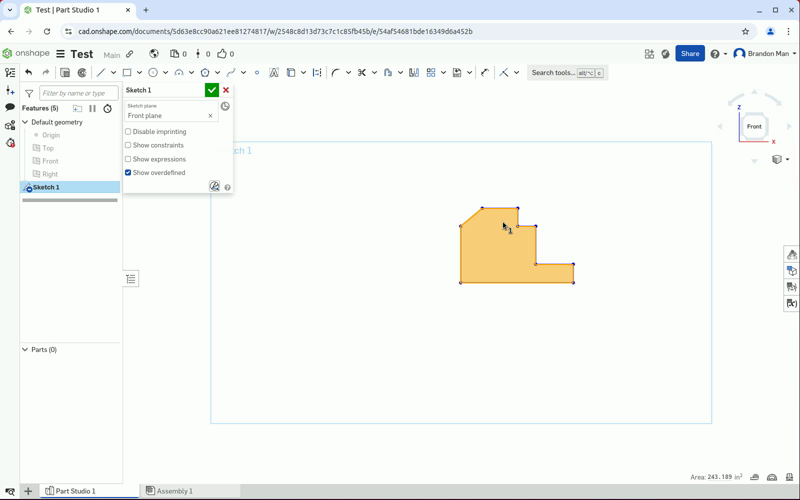
mouse_move(73, 352)
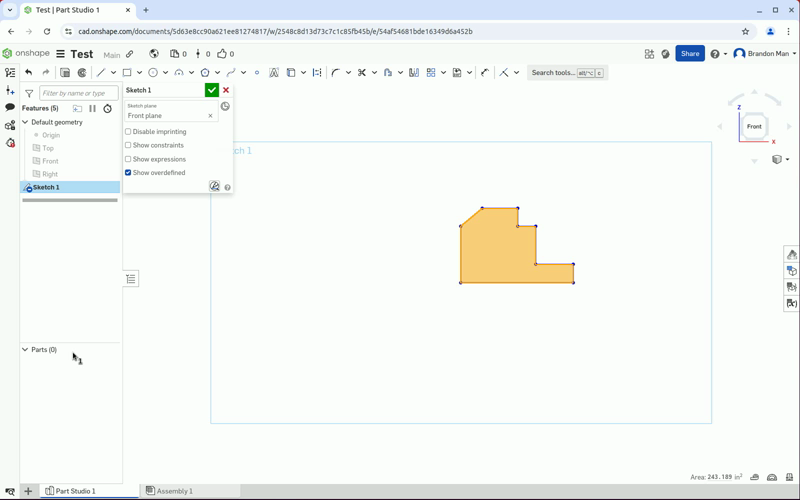
key(shift+y)
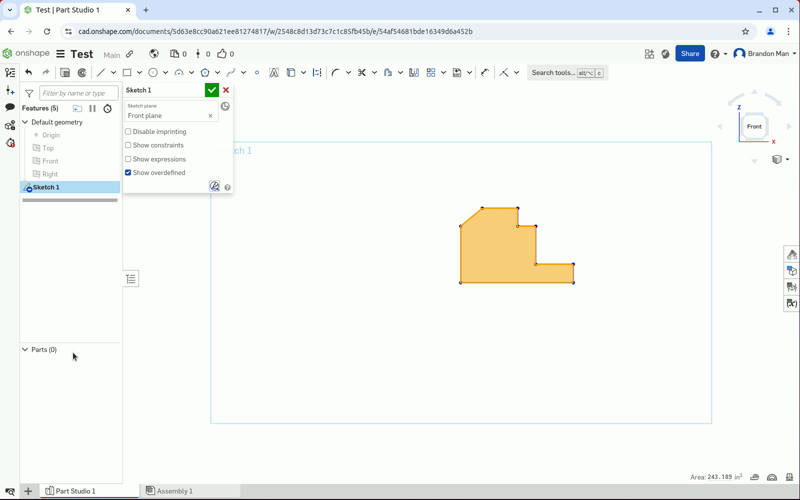
key(shift+e)
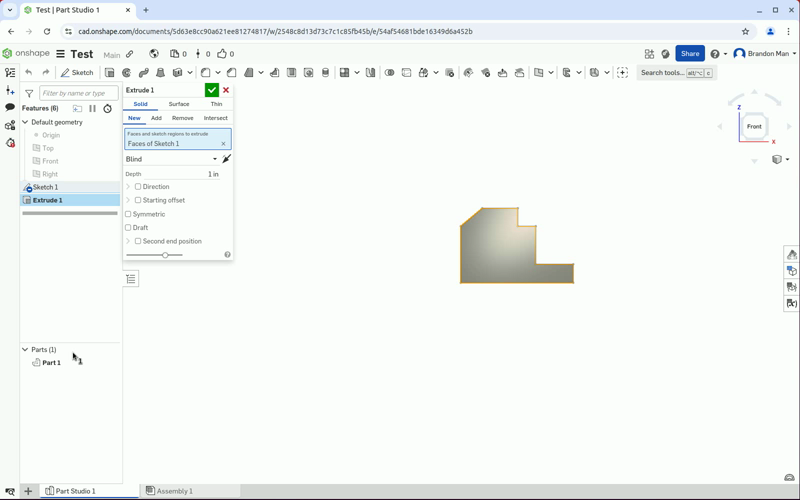
mouse_move(143, 106)
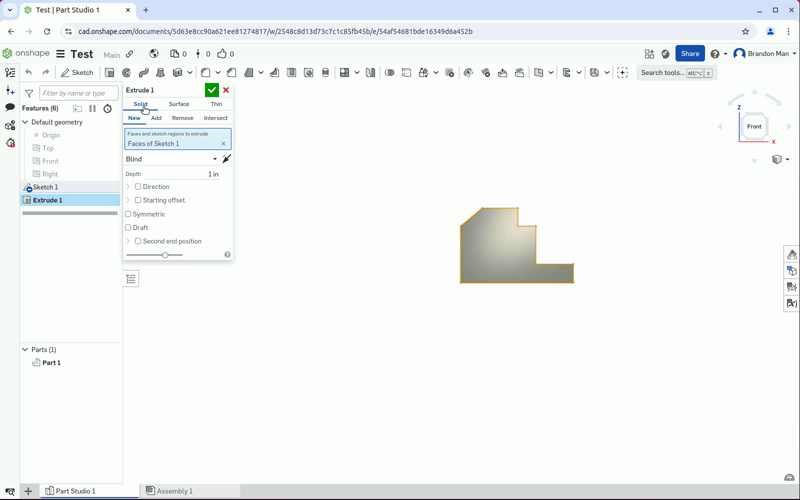
click(143, 106)
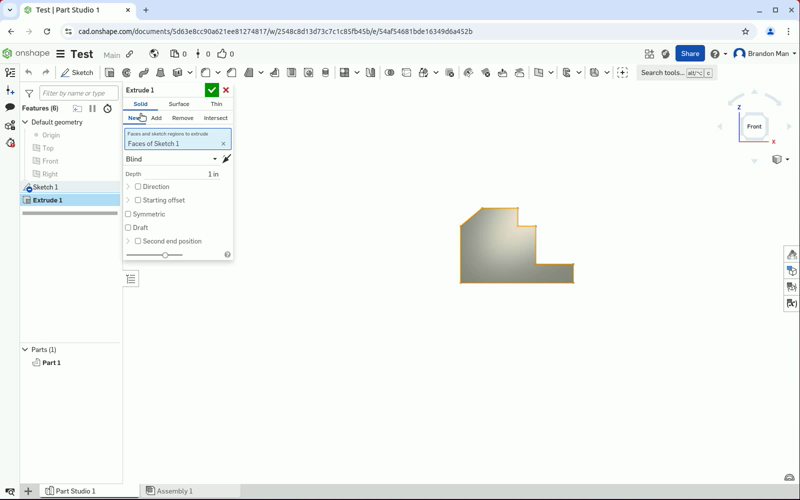
mouse_move(137, 120)
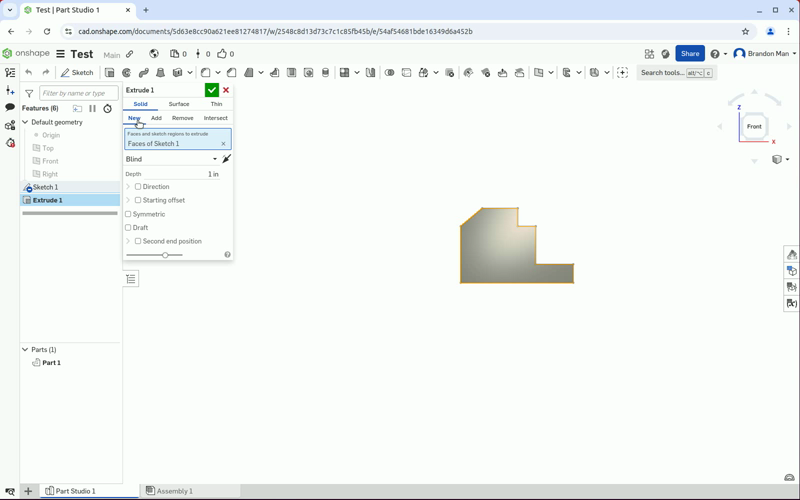
click(137, 120)
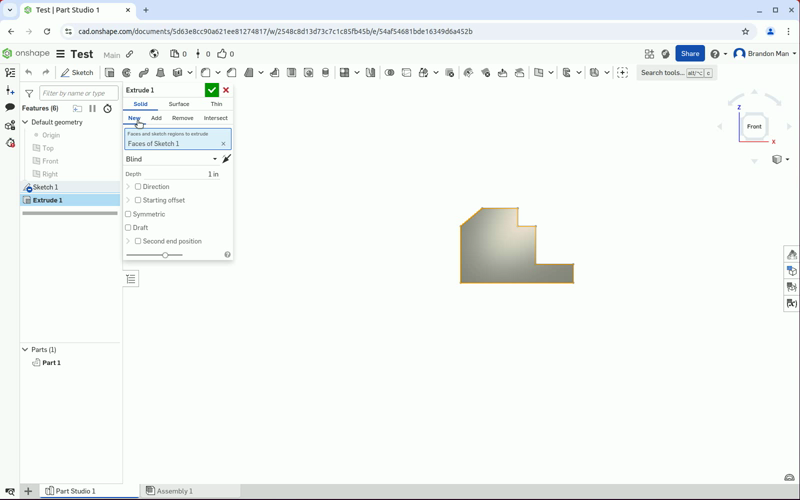
key(tab, 4)
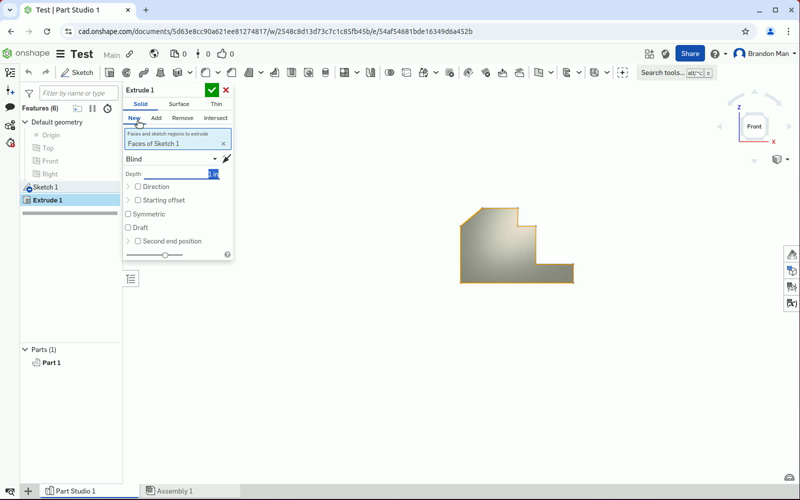
text(15.405)
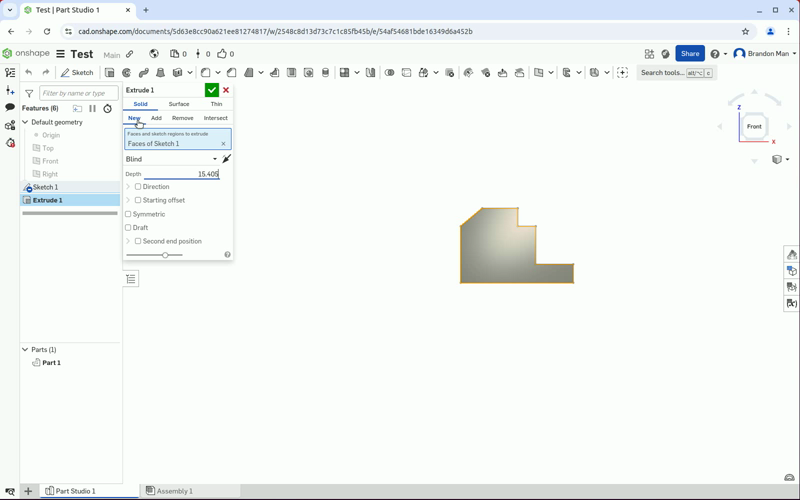
key(enter)
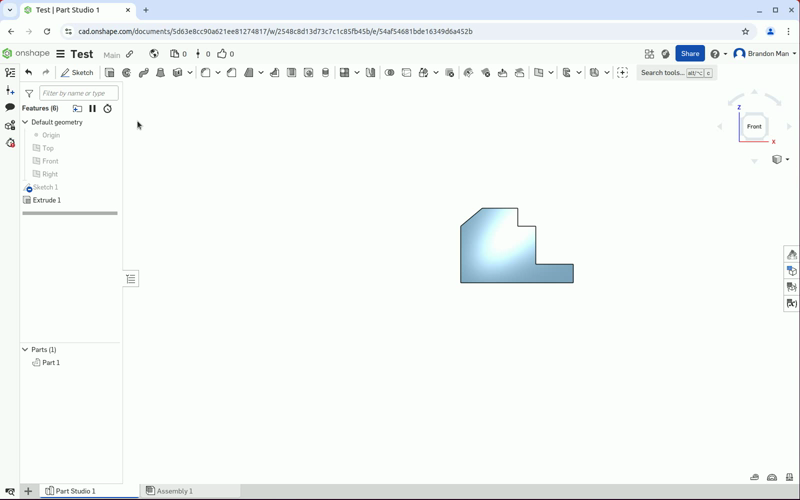
key(shift+h)
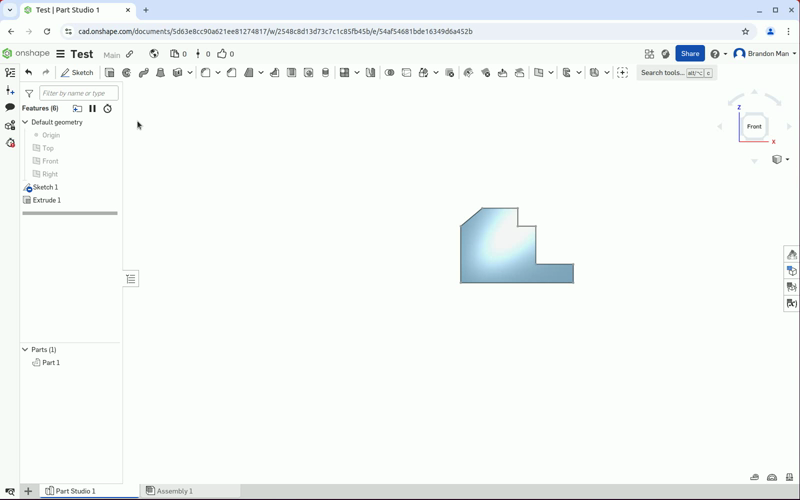
key(shift+h)
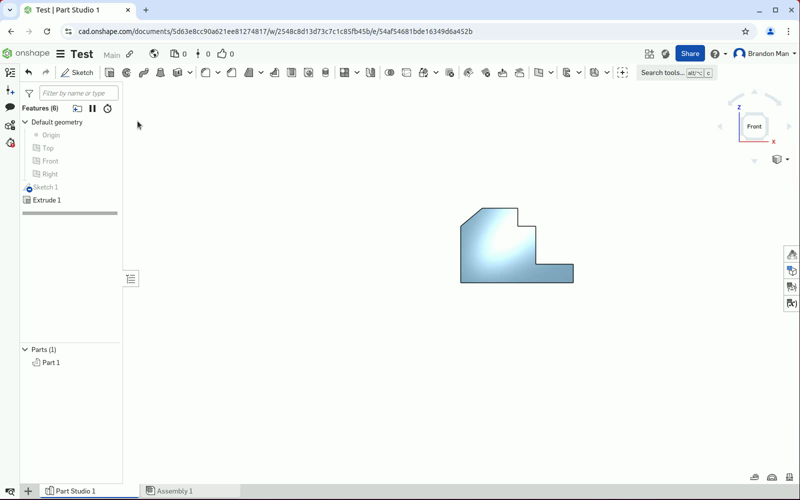
mouse_move(73, 189)
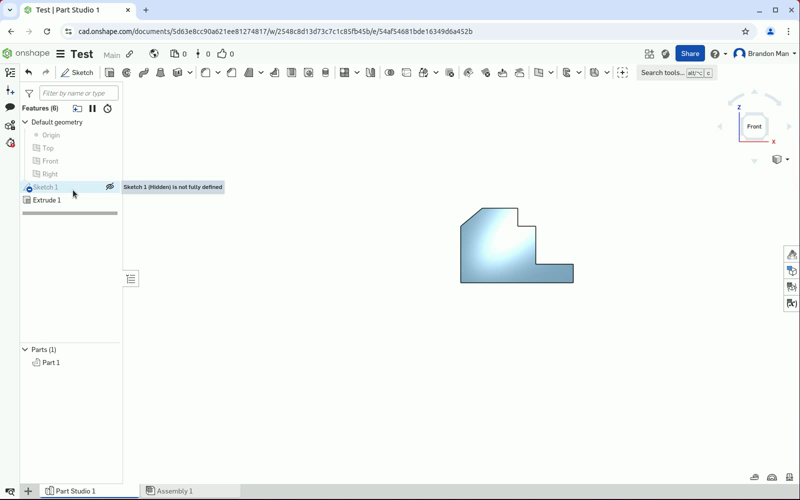
click(73, 189)
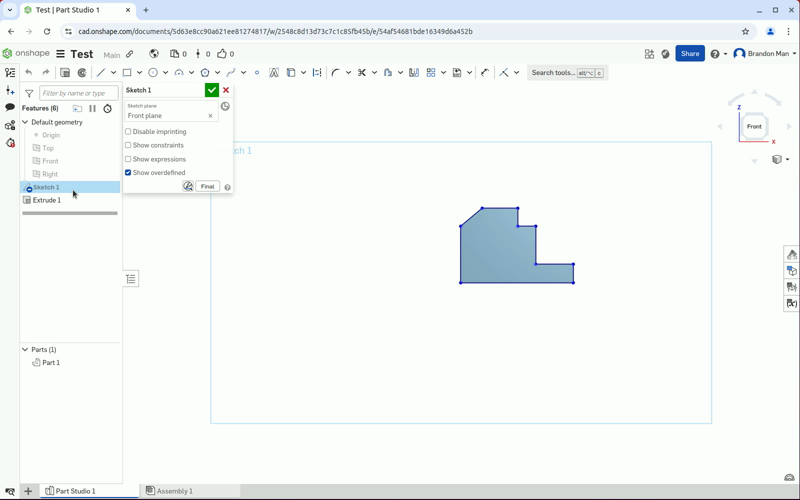
mouse_move(229, 92)
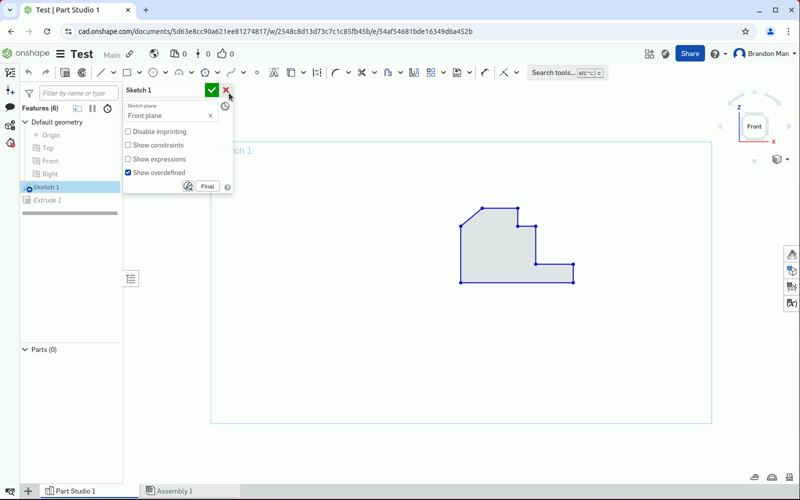
click(229, 92)
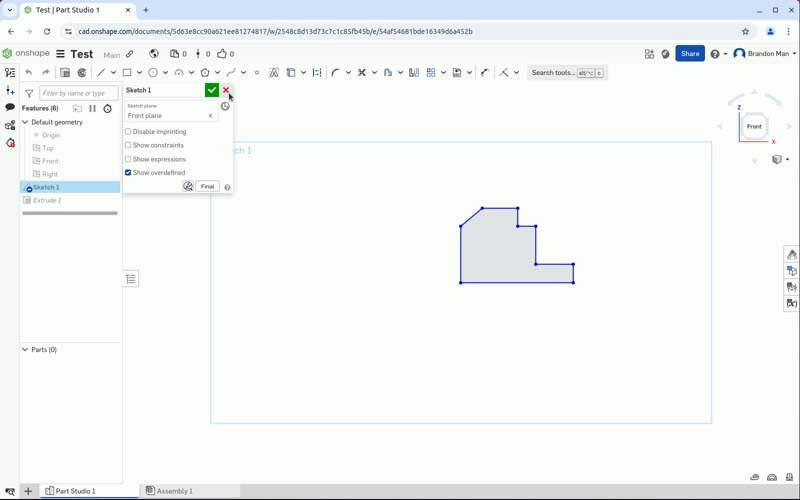
key(shift+s)
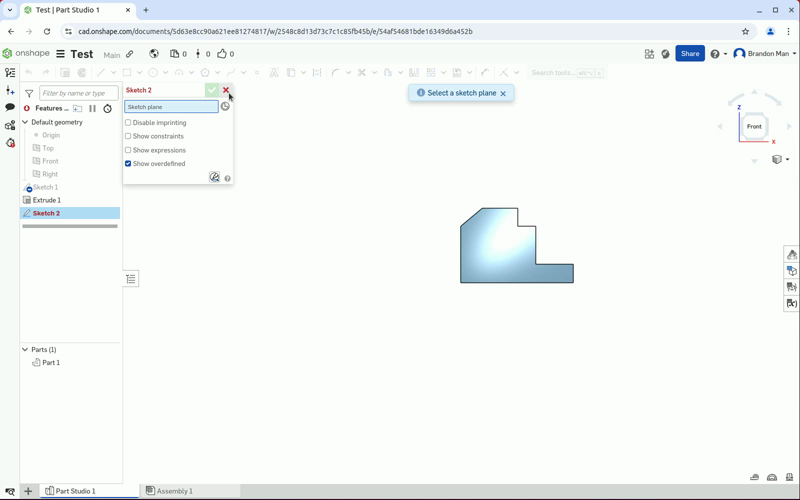
mouse_move(73, 163)
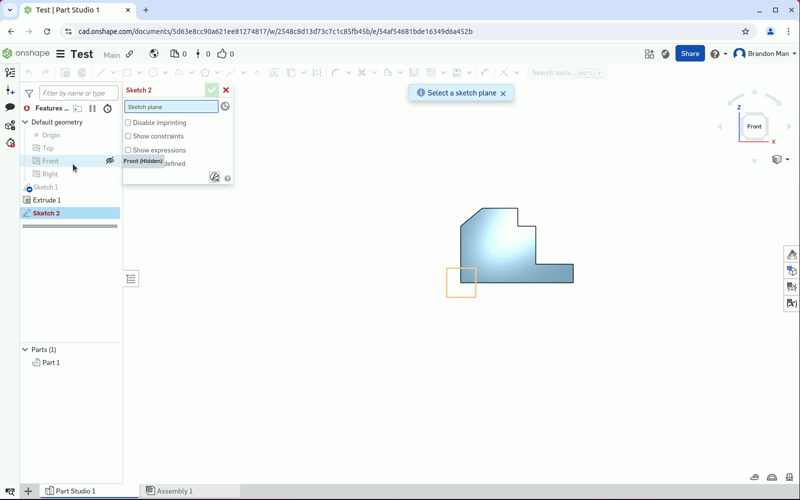
click(73, 163)
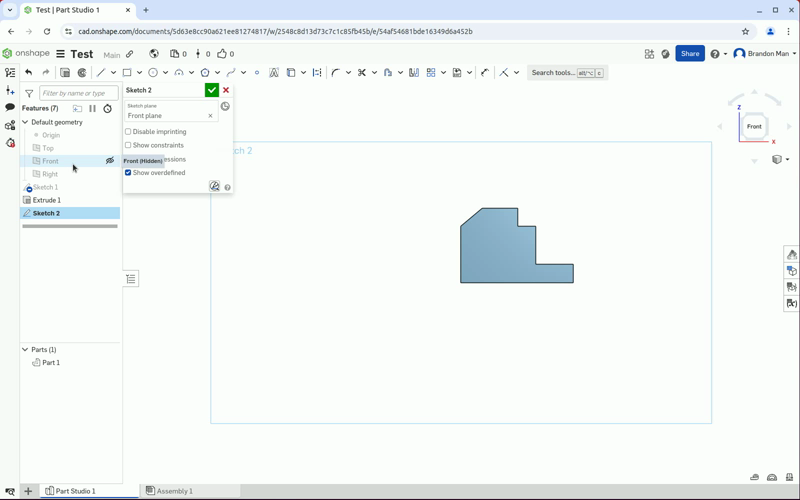
mouse_move(73, 352)
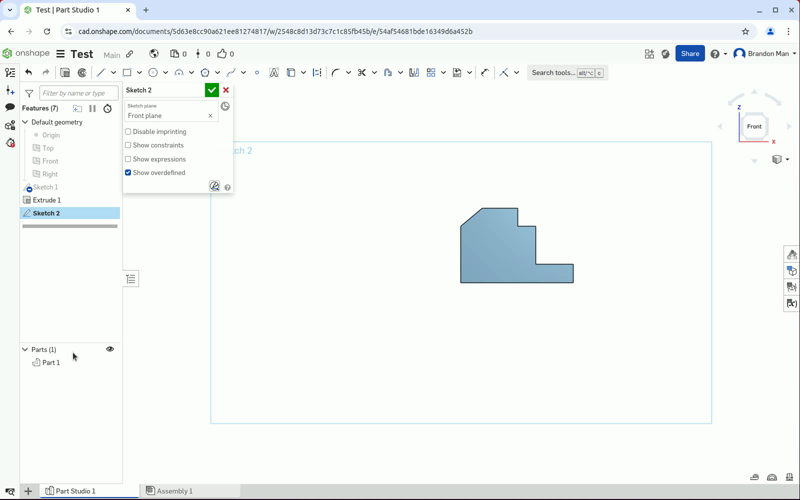
key(y)
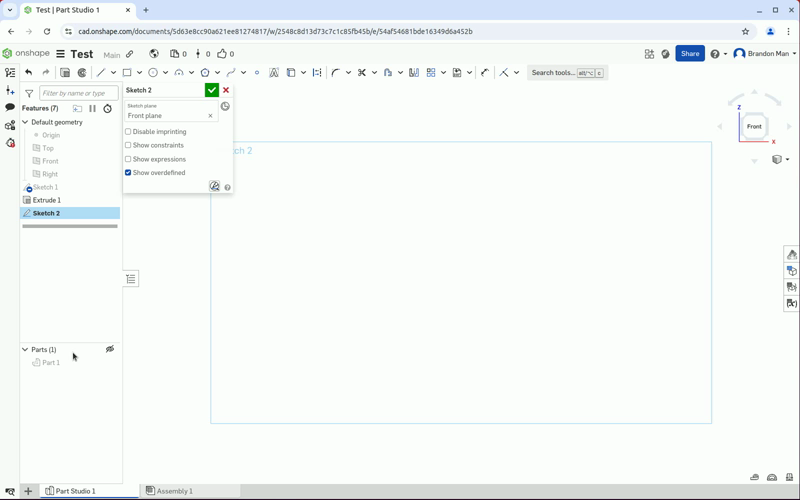
key(l)
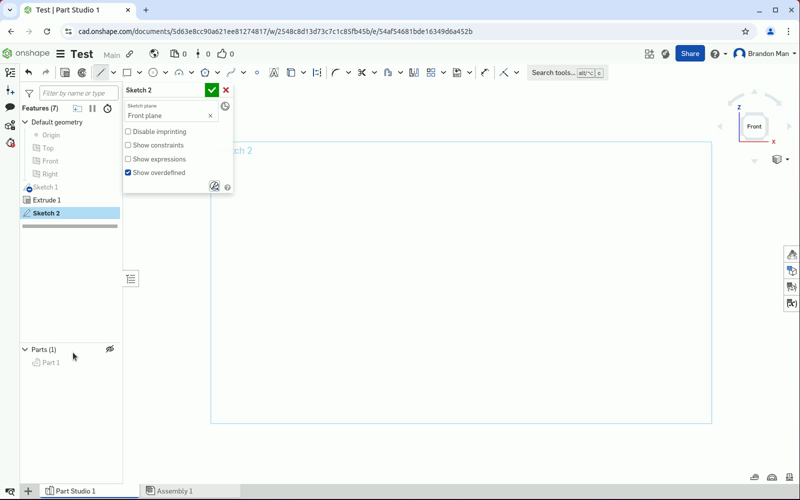
key_down(shift)
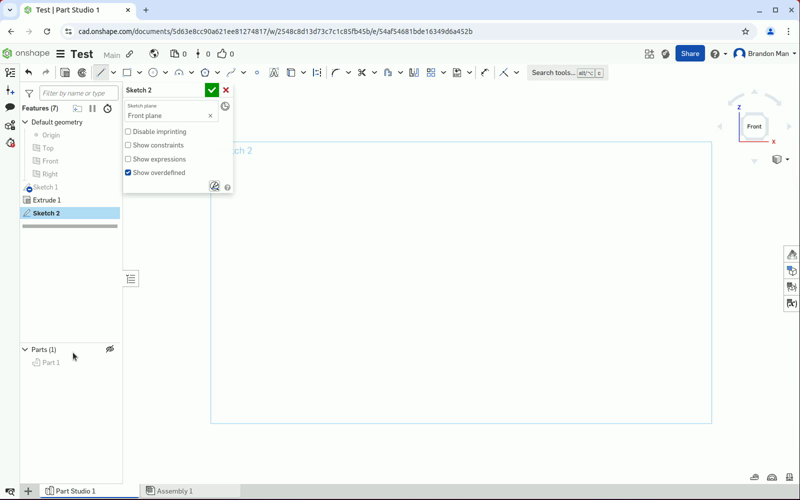
mouse_move(498, 245)
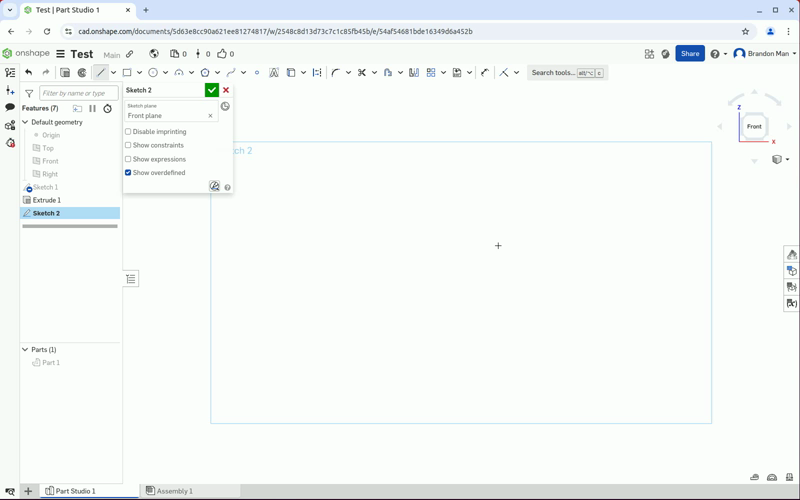
click(498, 245)
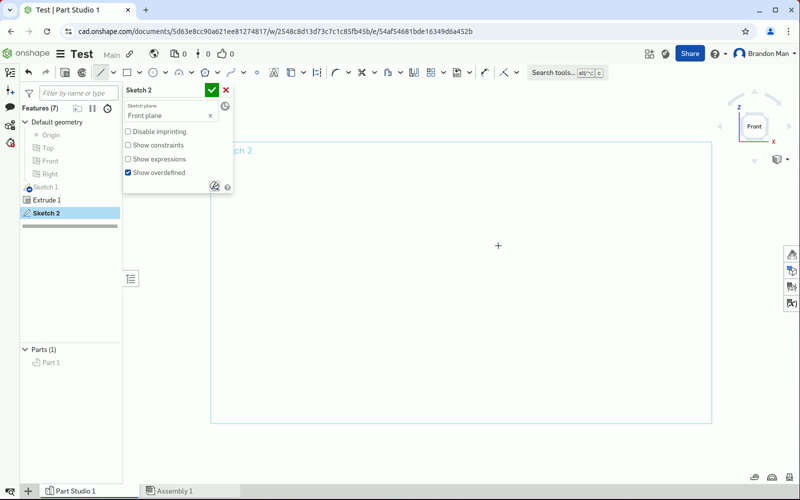
key_up(shift)
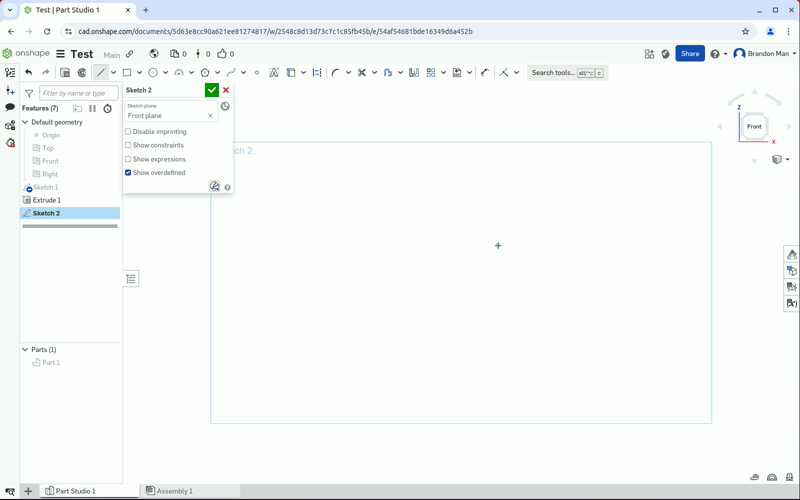
key_down(shift)
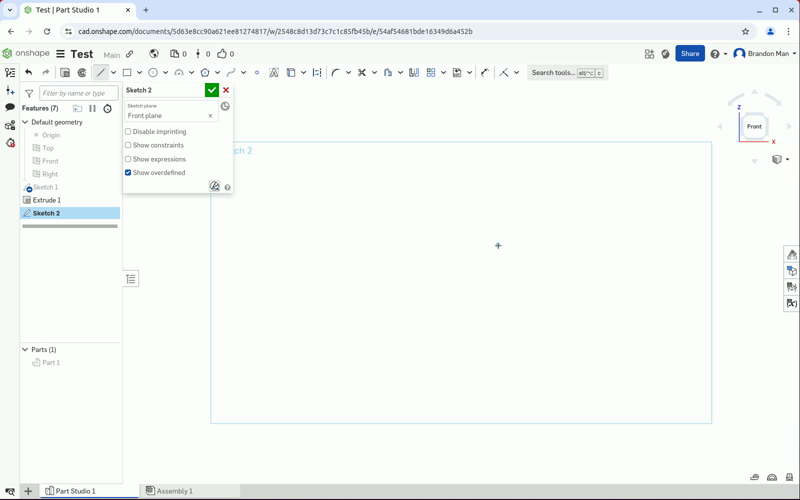
mouse_move(528, 245)
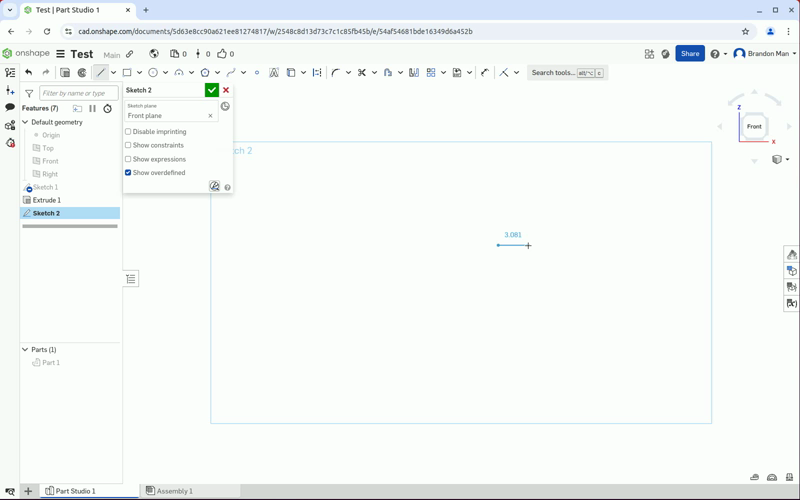
mouse_move(536, 245)
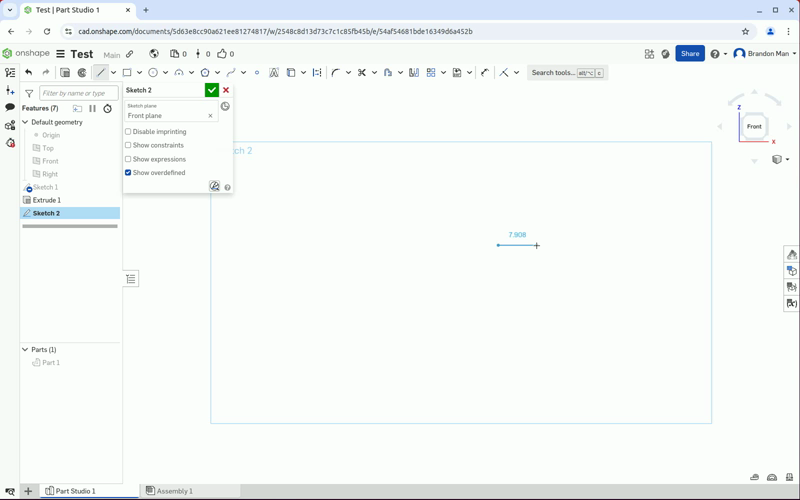
click(536, 245)
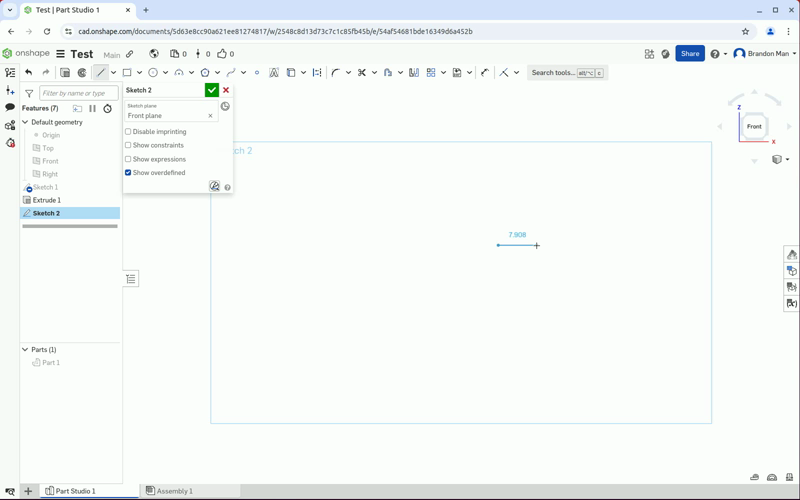
key_up(shift)
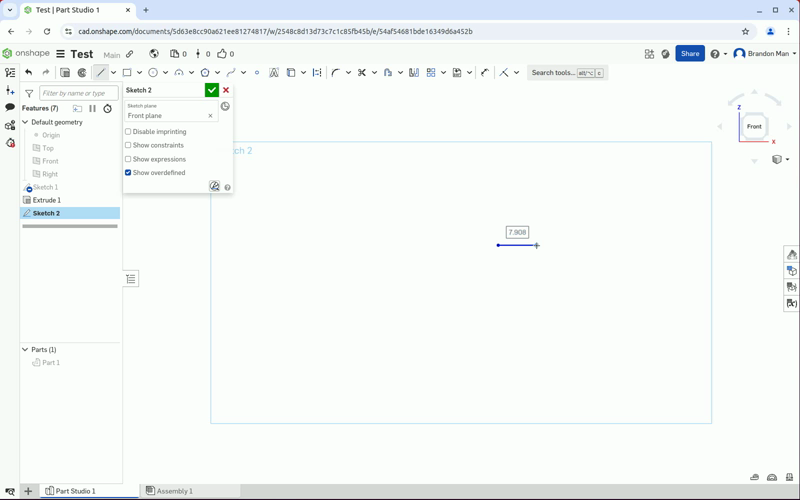
key_down(shift)
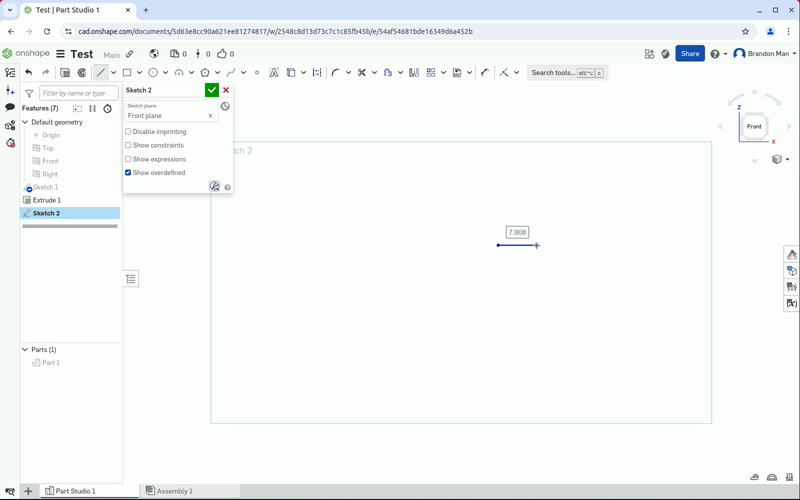
mouse_move(566, 245)
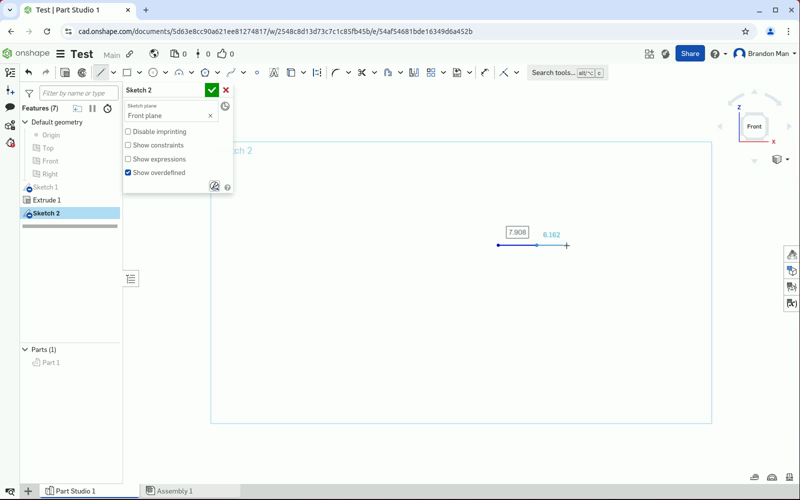
mouse_move(536, 226)
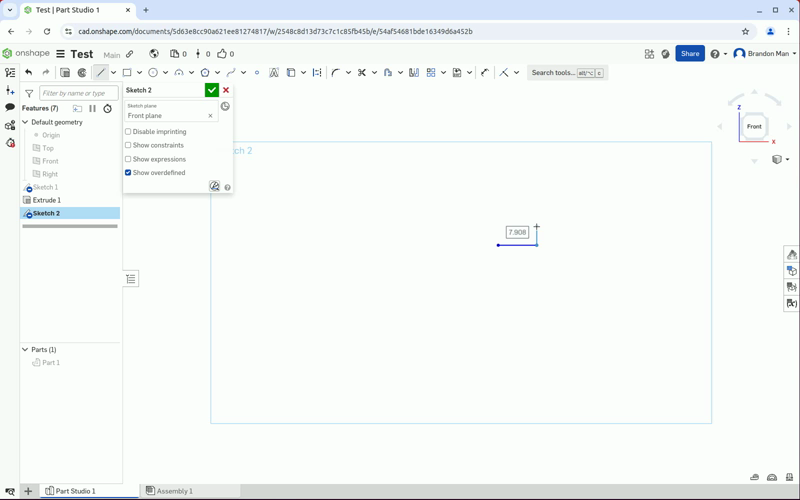
click(536, 226)
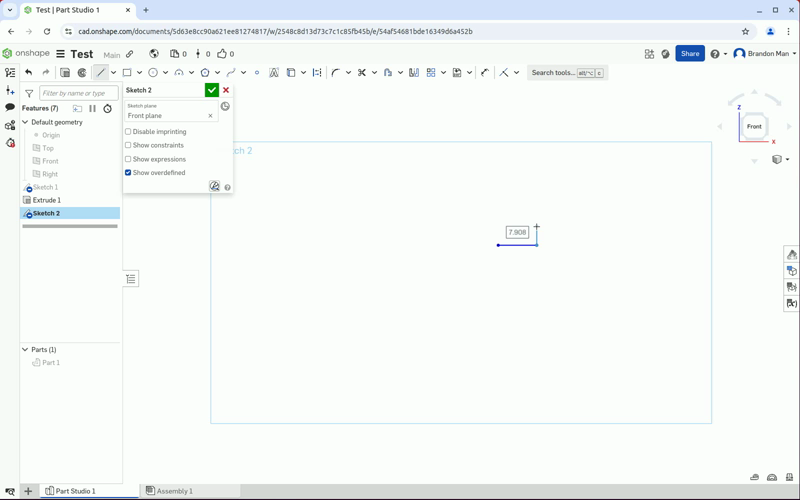
key_up(shift)
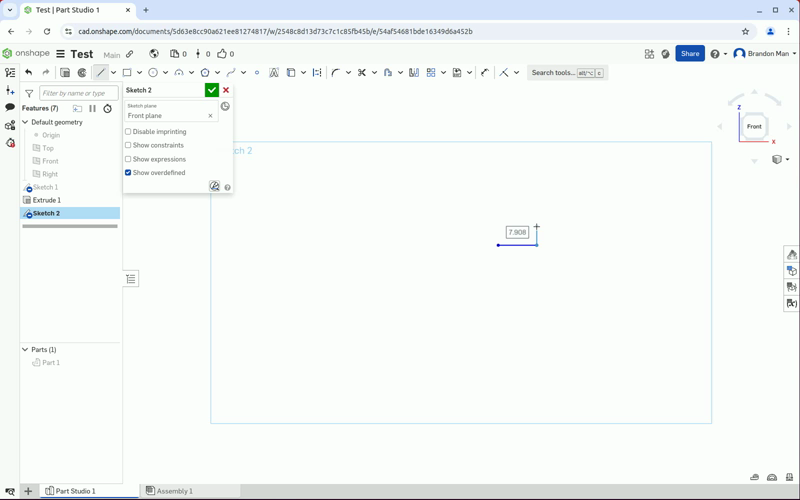
key_down(shift)
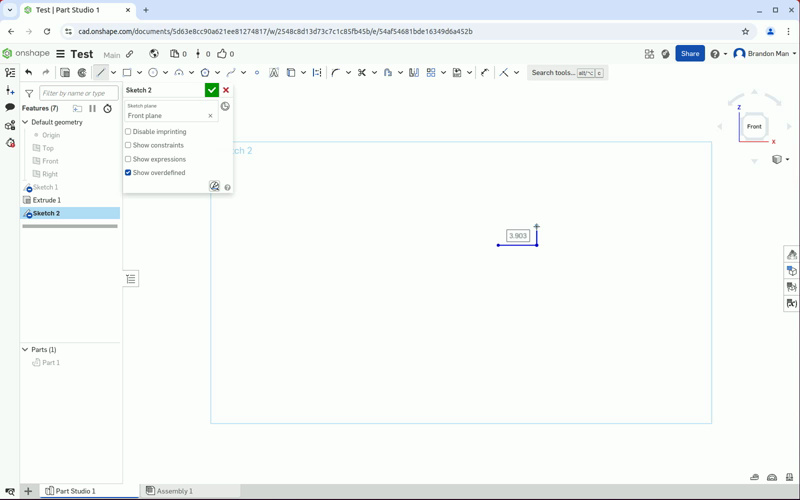
mouse_move(566, 226)
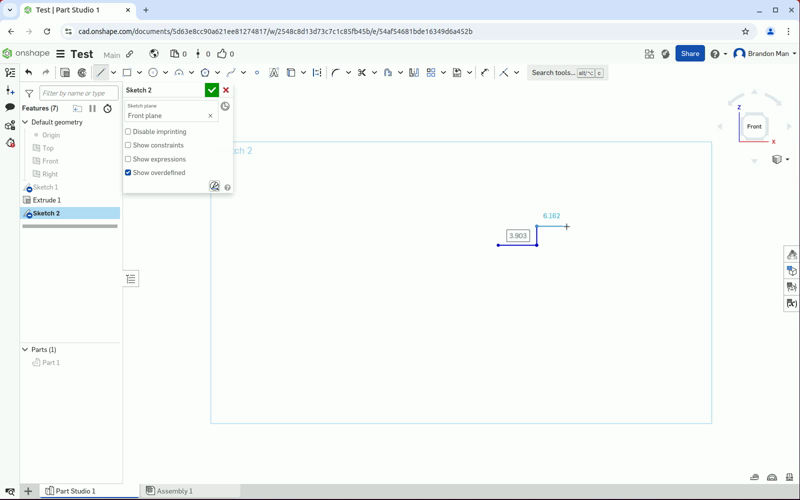
mouse_move(517, 226)
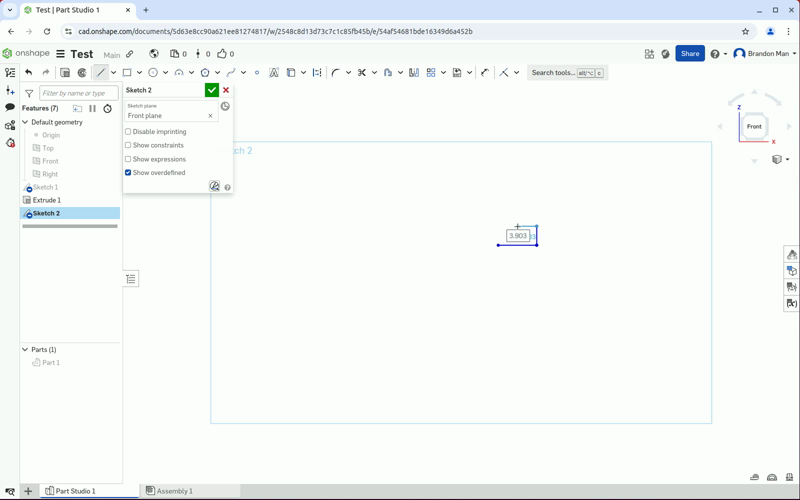
click(517, 226)
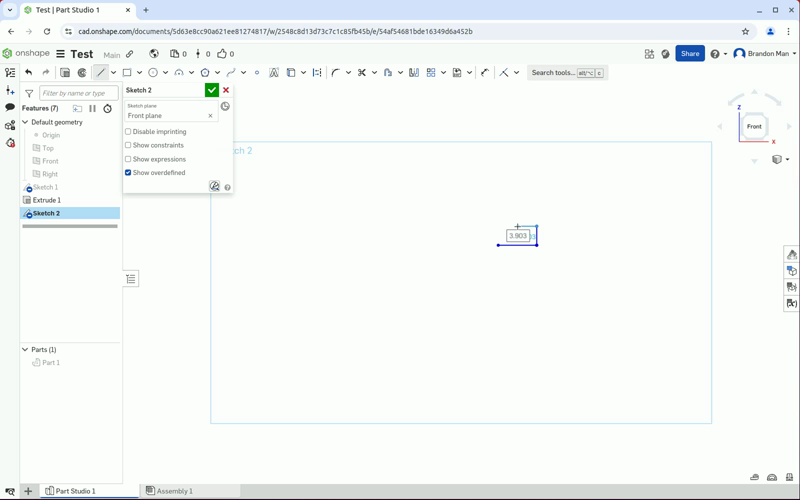
key_up(shift)
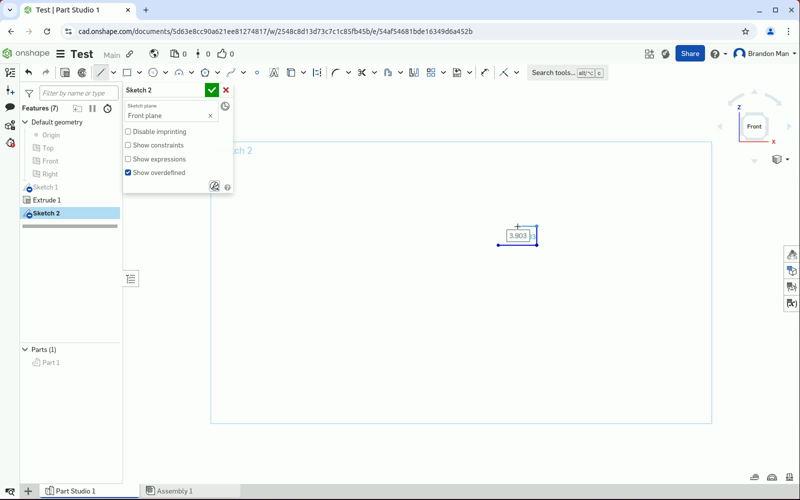
key_down(shift)
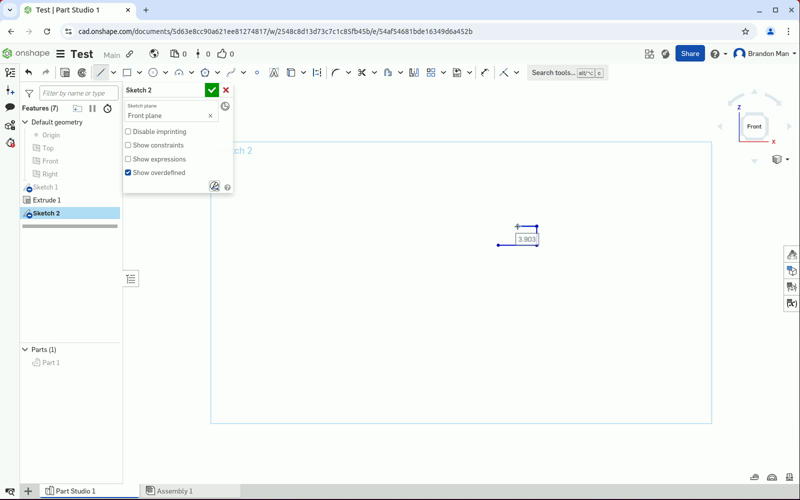
mouse_move(547, 226)
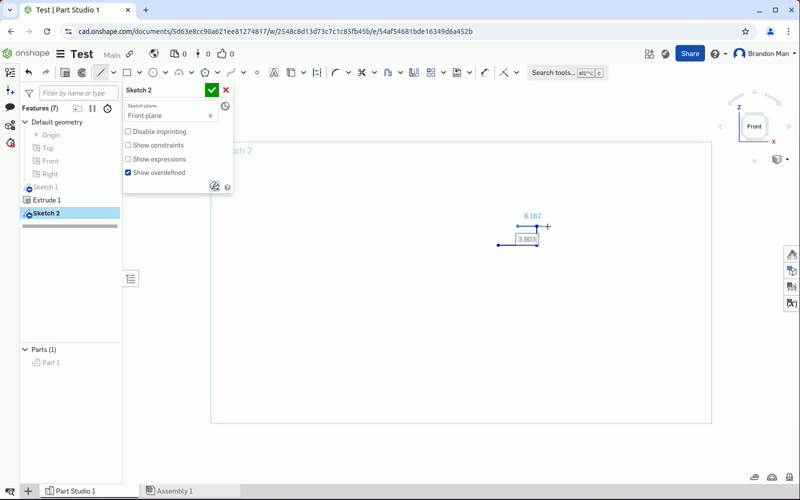
mouse_move(517, 207)
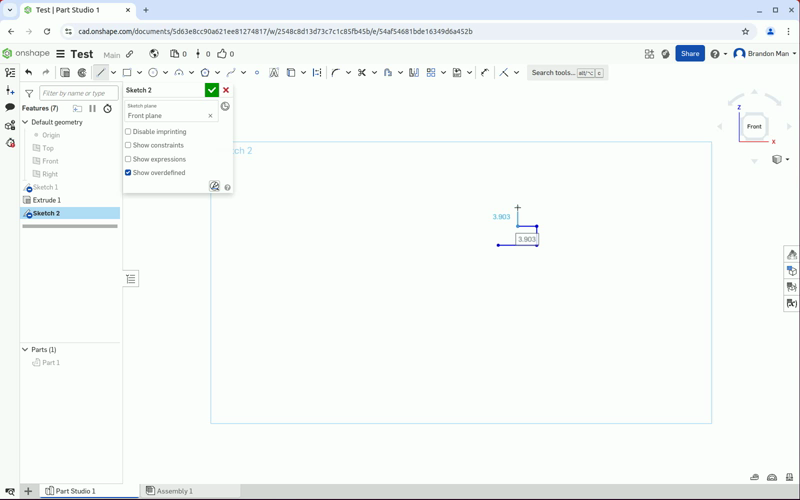
click(517, 207)
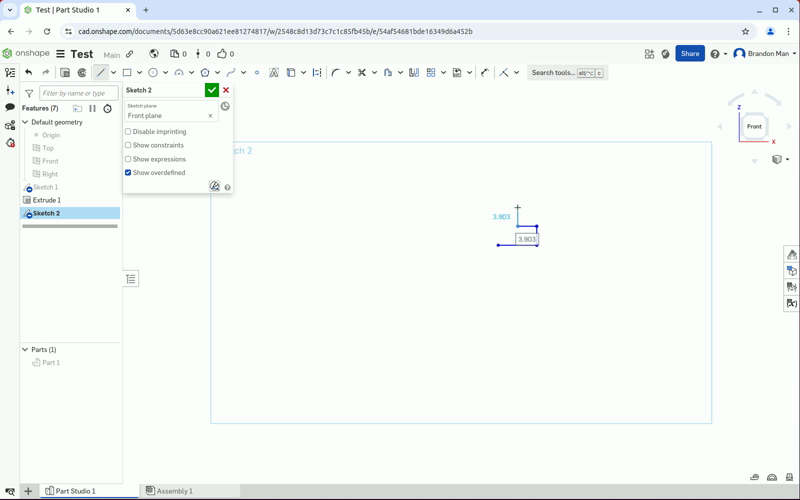
key_up(shift)
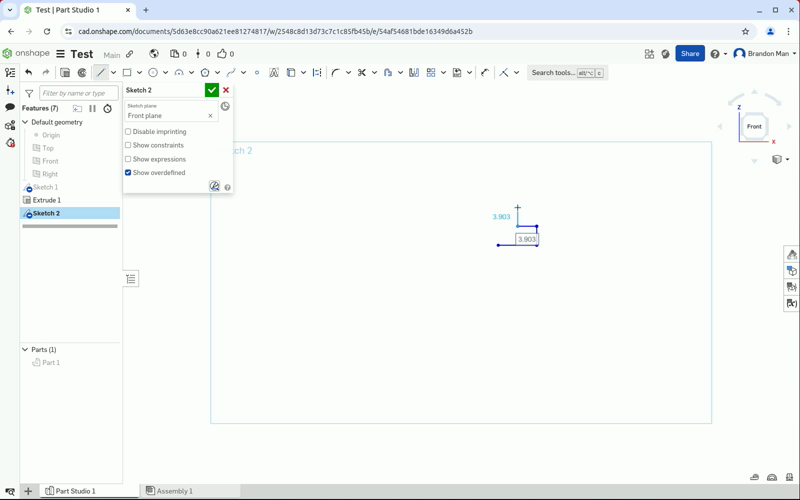
key_down(shift)
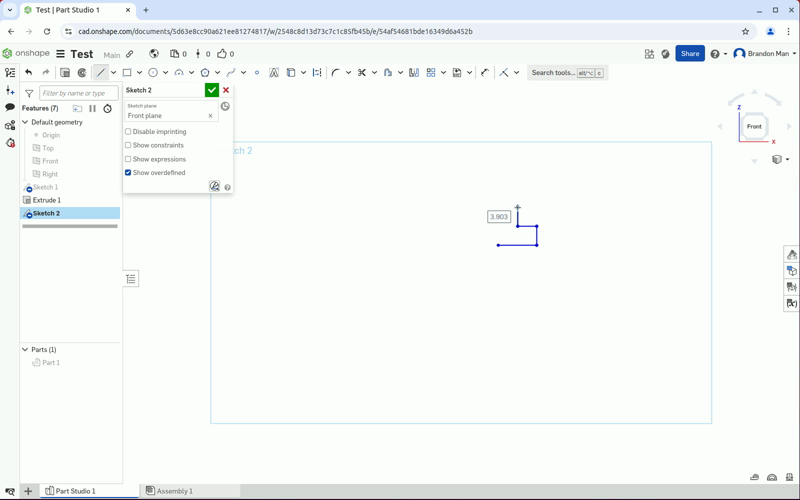
mouse_move(547, 207)
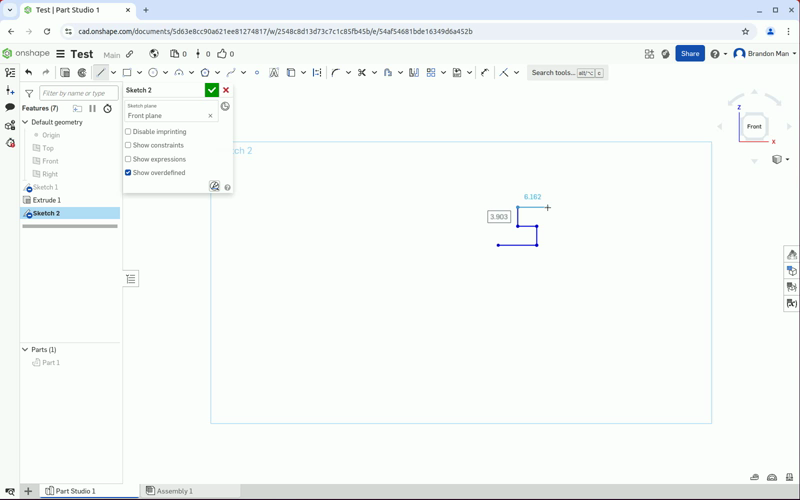
mouse_move(498, 207)
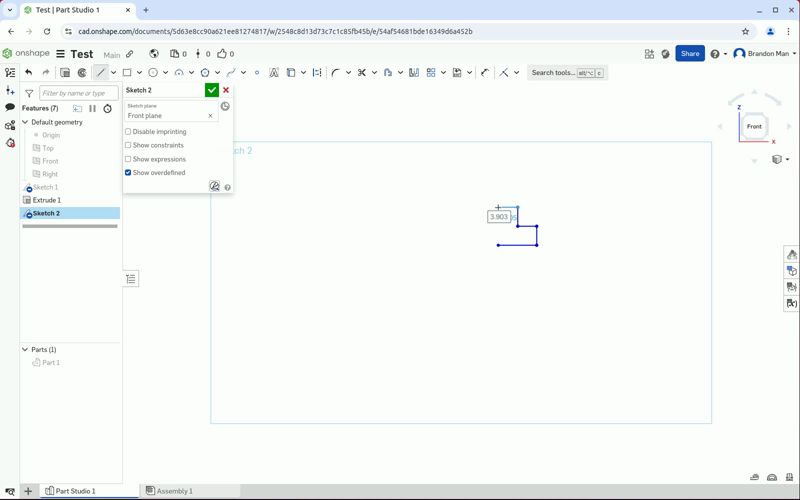
click(498, 207)
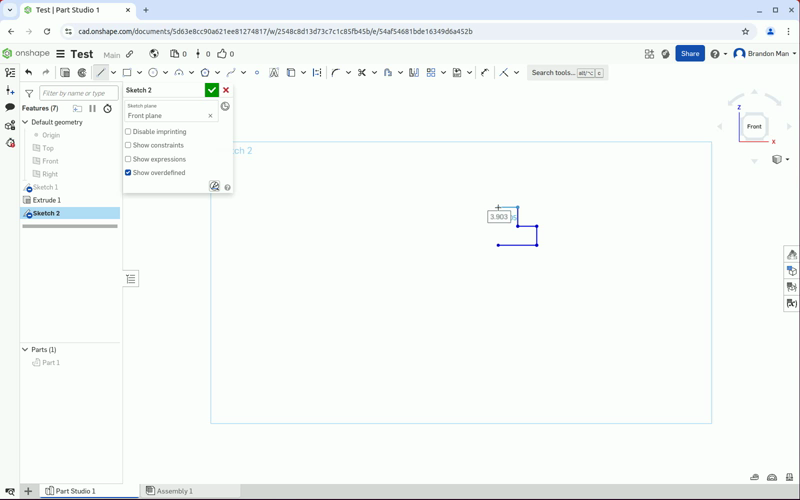
key_up(shift)
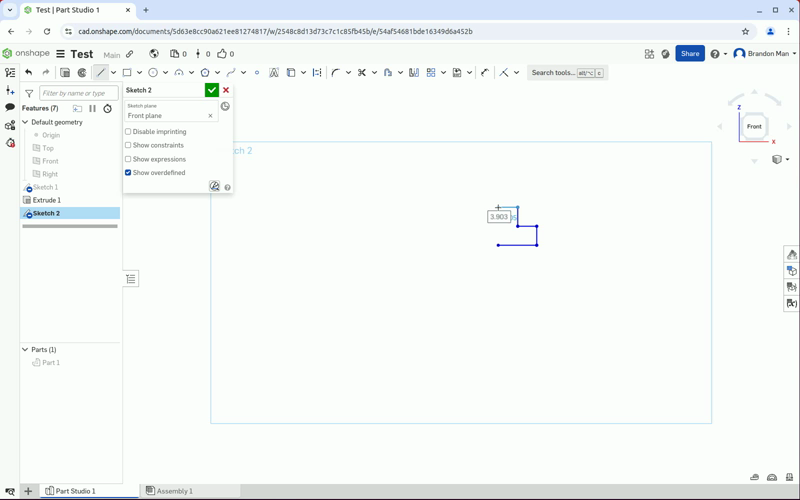
mouse_move(528, 207)
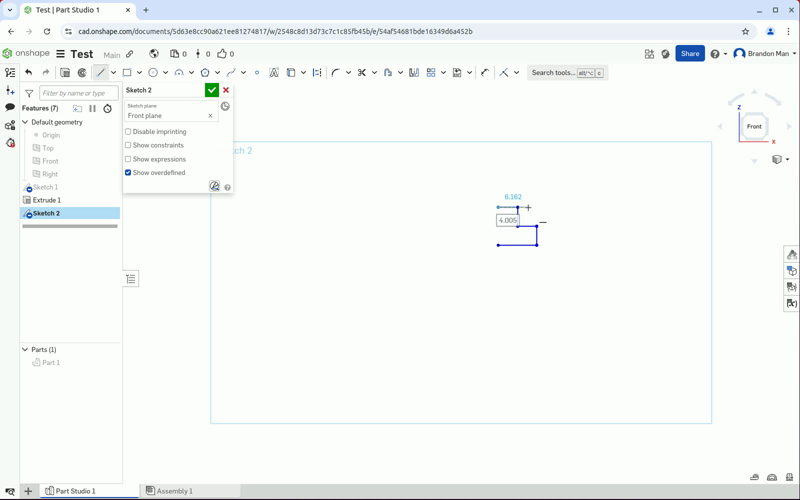
key_down(shift)
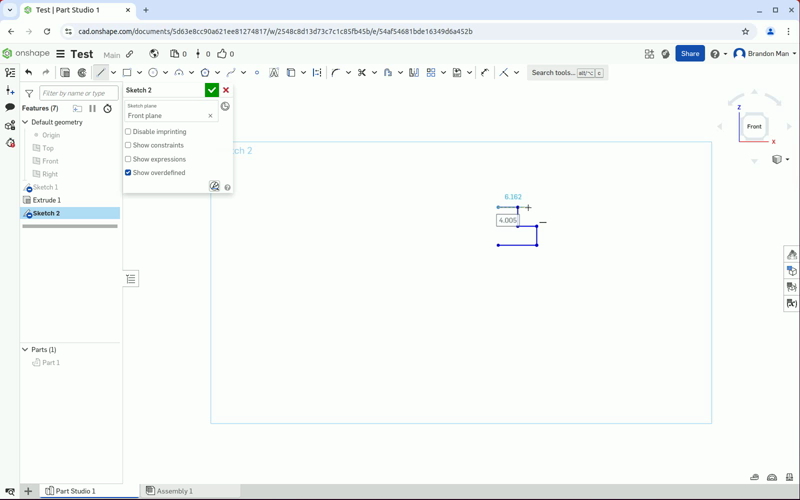
mouse_move(498, 245)
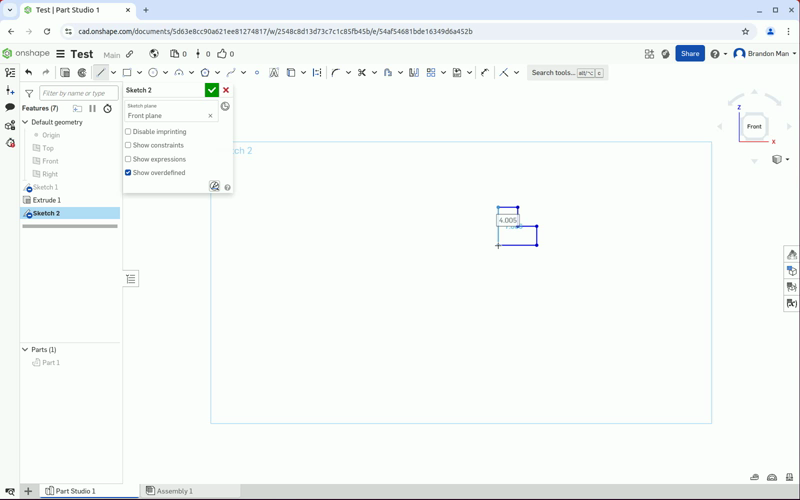
key_up(shift)
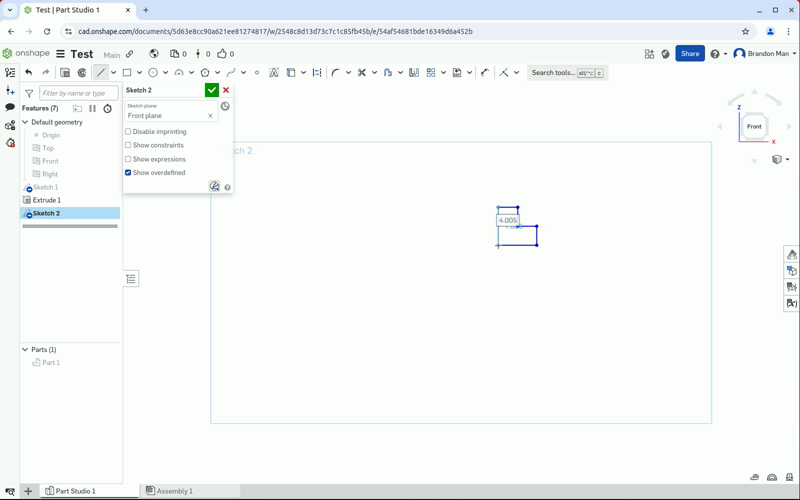
click(498, 245)
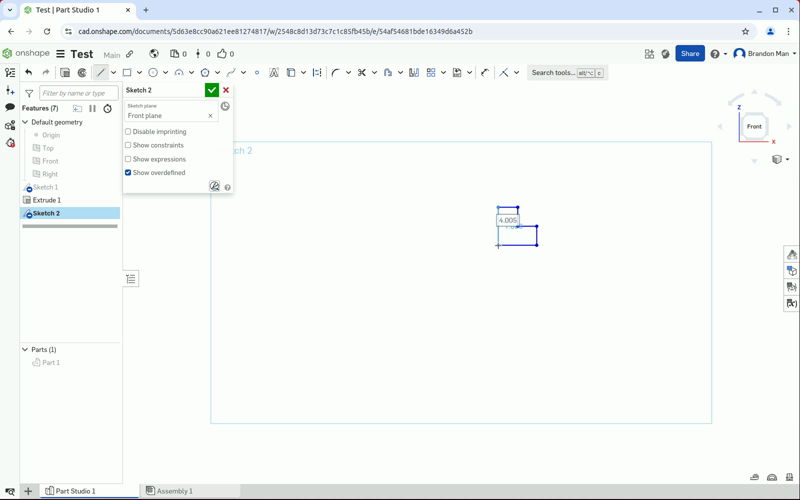
key(esc)
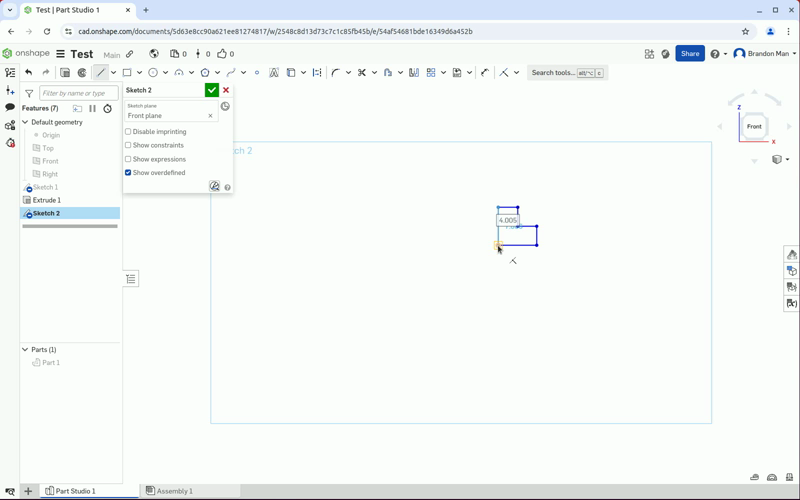
mouse_move(499, 223)
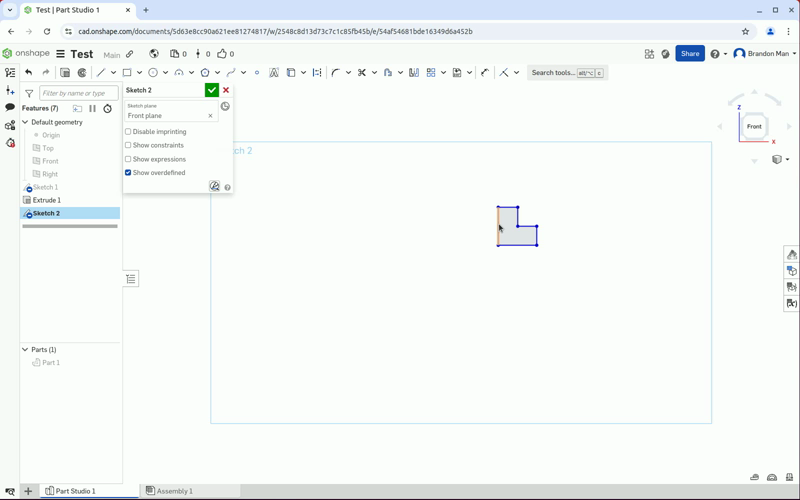
scroll(6)
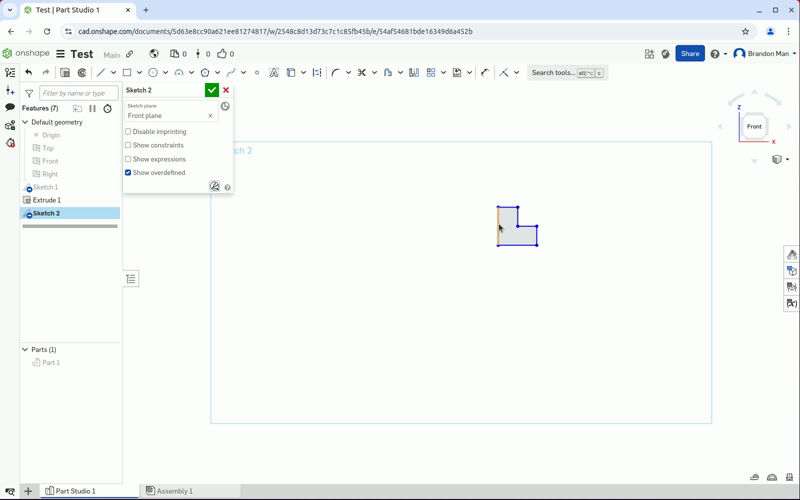
scroll(6)
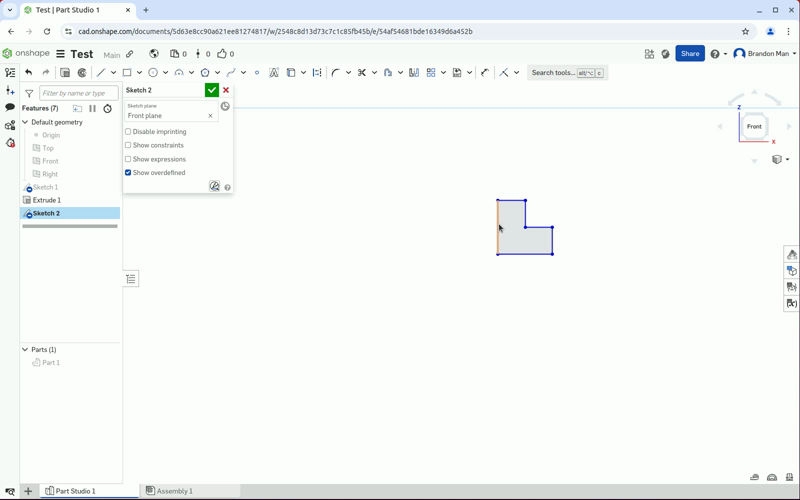
scroll(6)
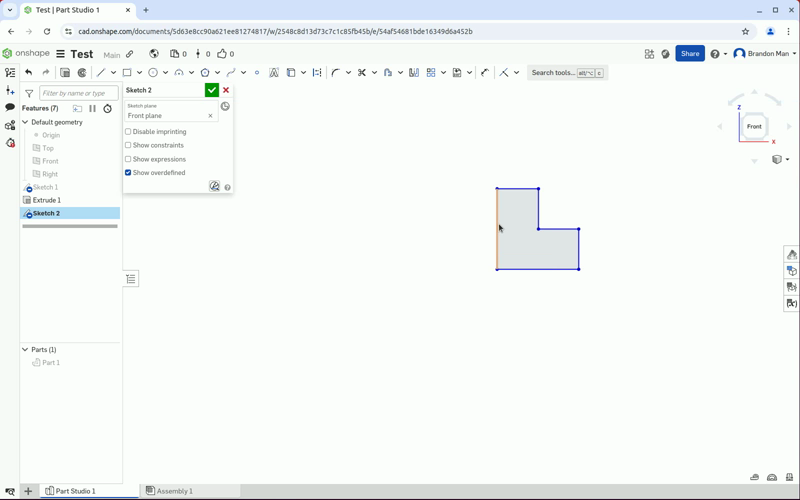
scroll(6)
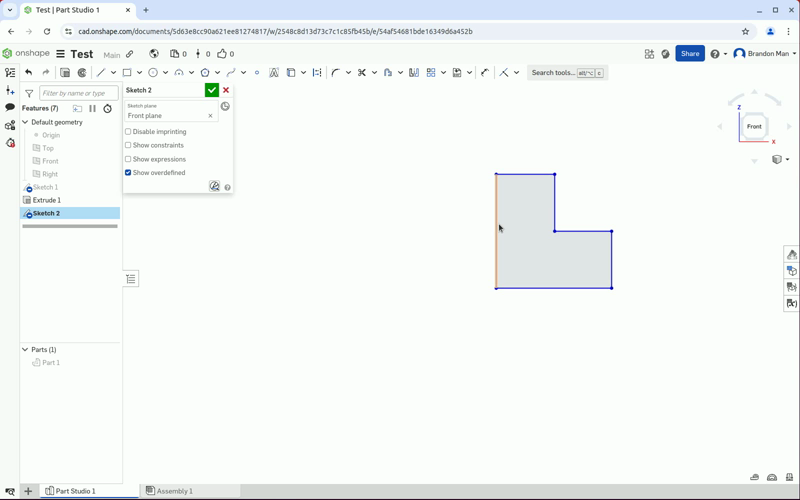
scroll(6)
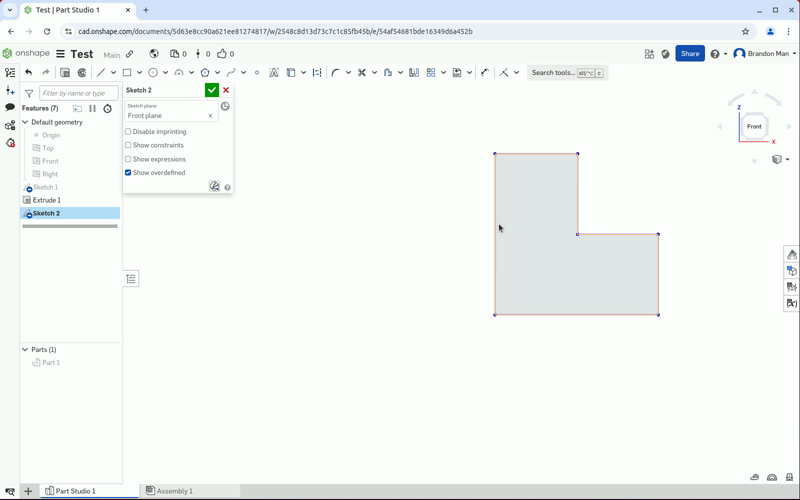
scroll(6)
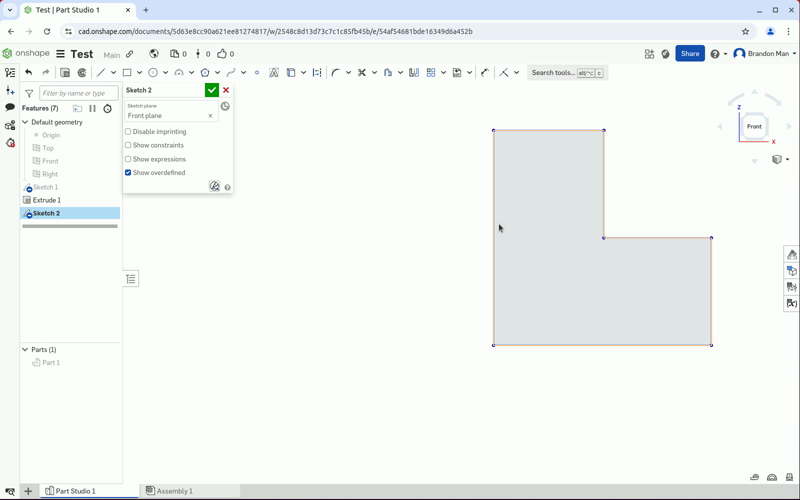
scroll(6)
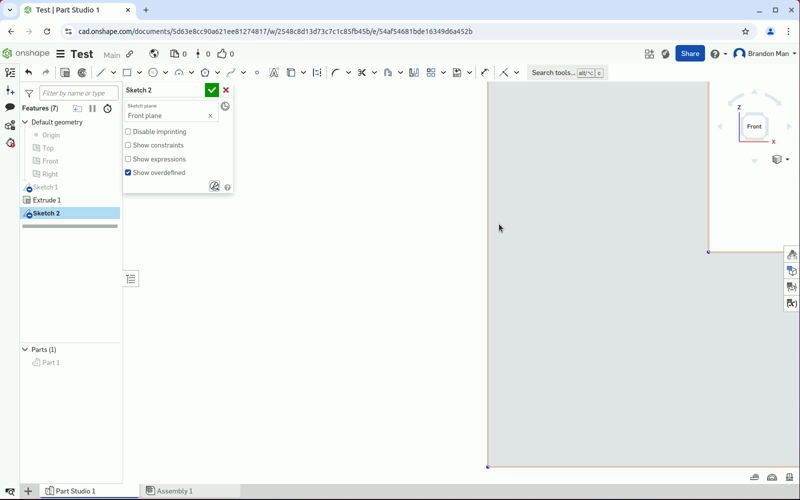
click(499, 223)
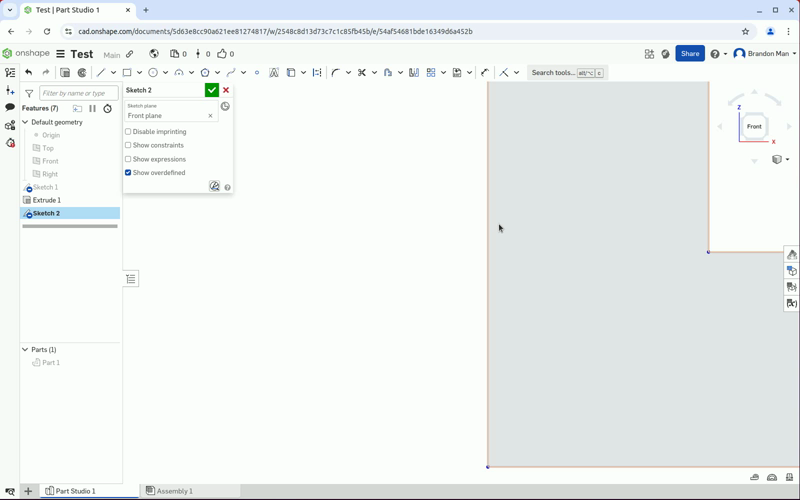
scroll(-6)
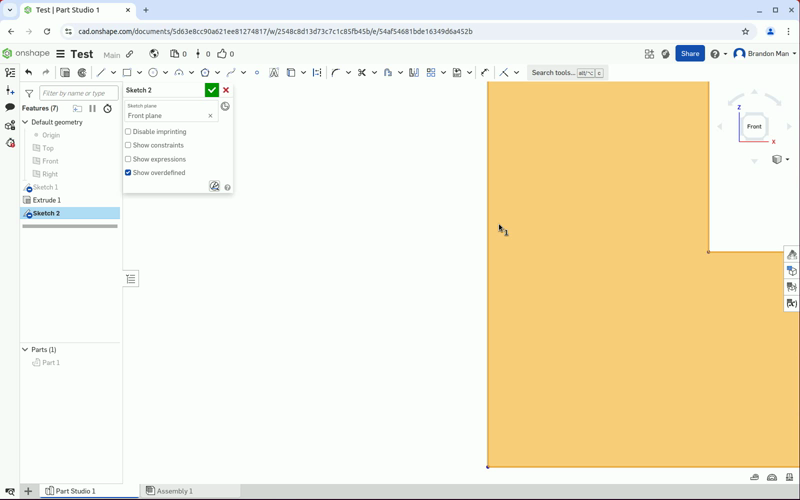
scroll(-6)
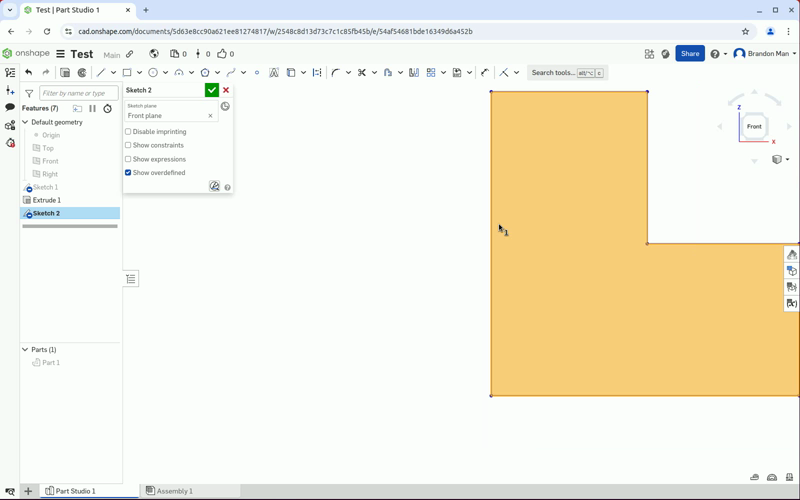
scroll(-6)
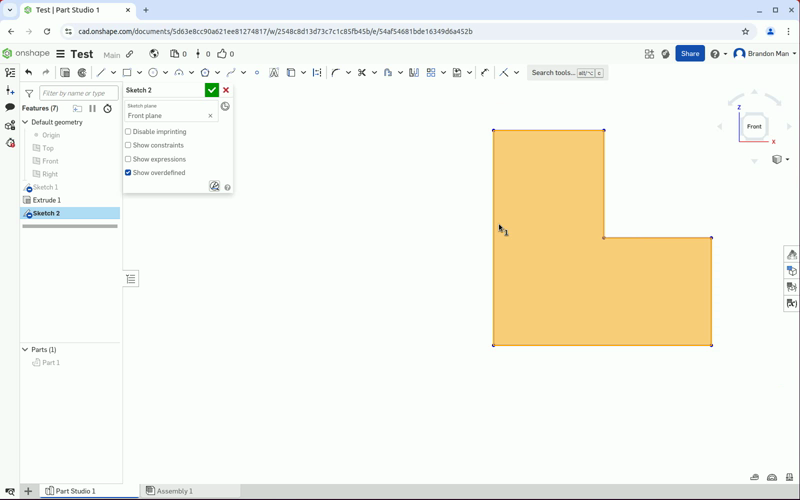
scroll(-6)
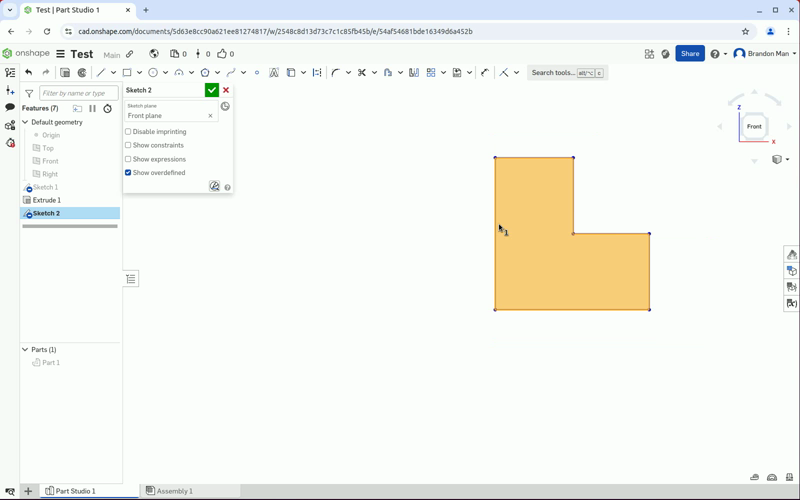
scroll(-6)
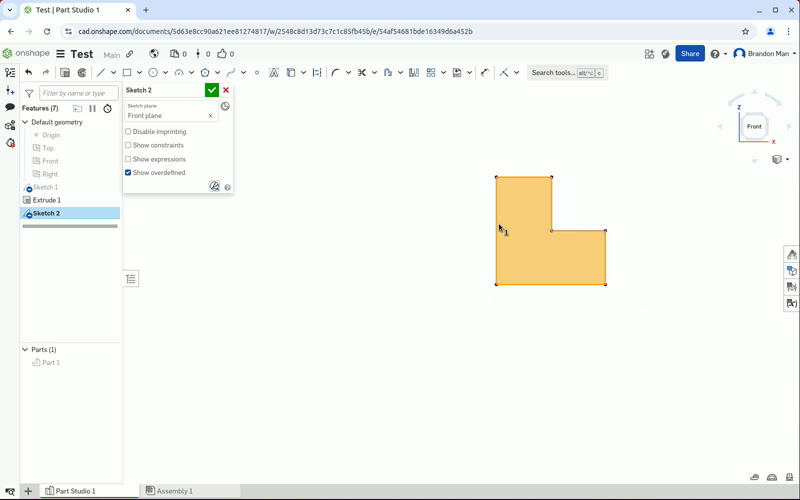
scroll(-6)
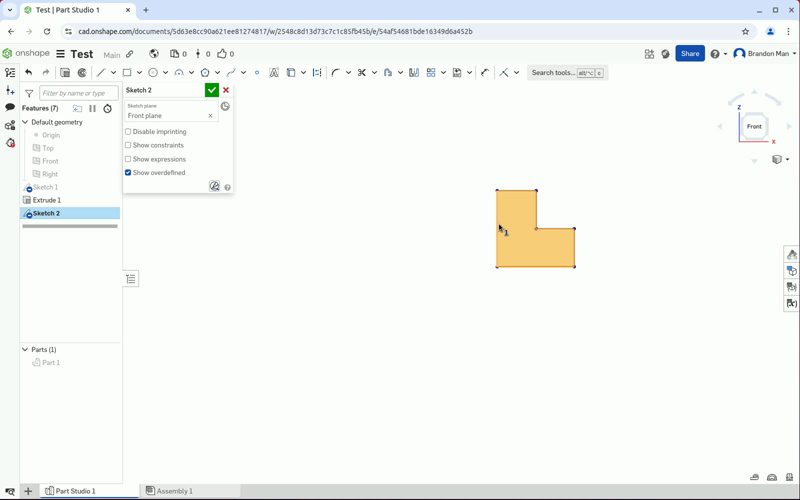
scroll(-6)
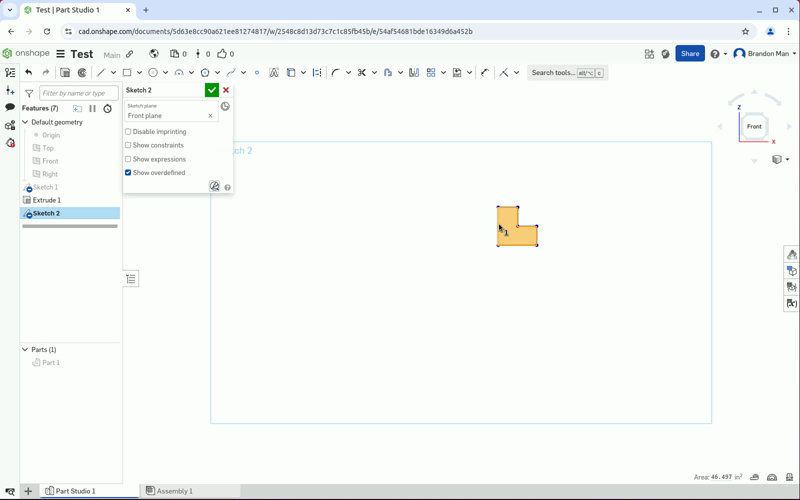
mouse_move(73, 352)
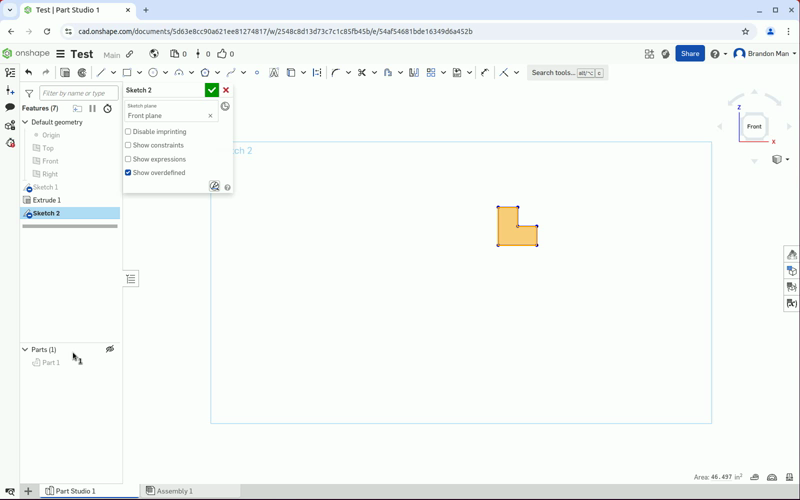
key(shift+y)
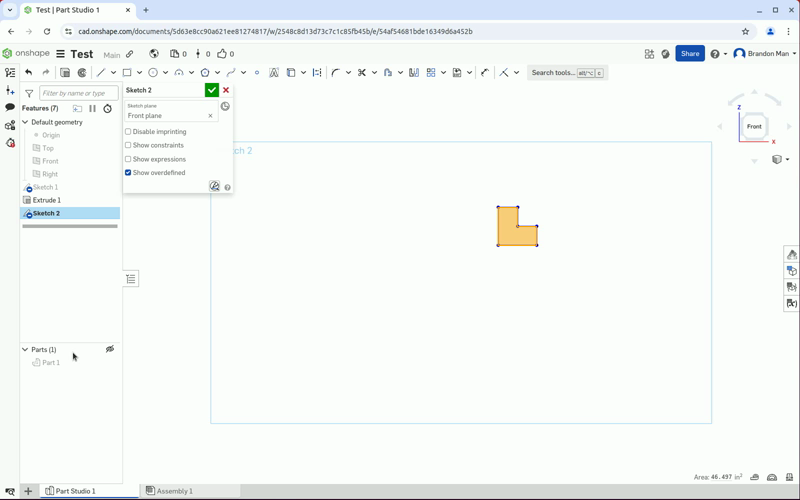
key(shift+e)
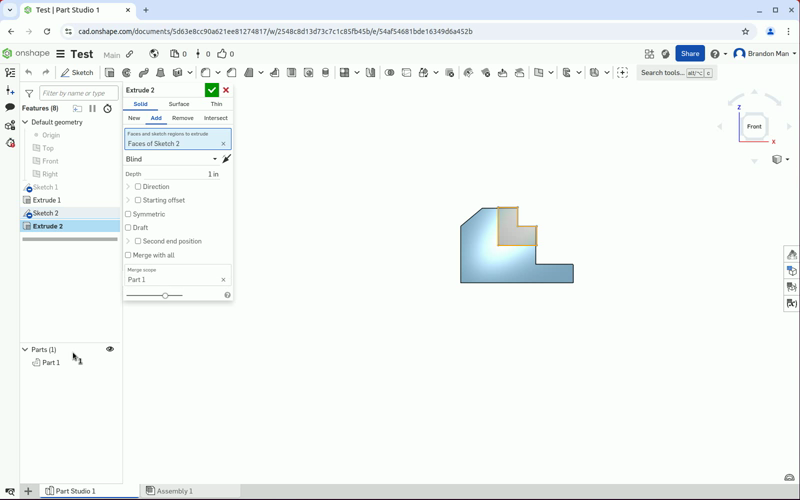
mouse_move(143, 106)
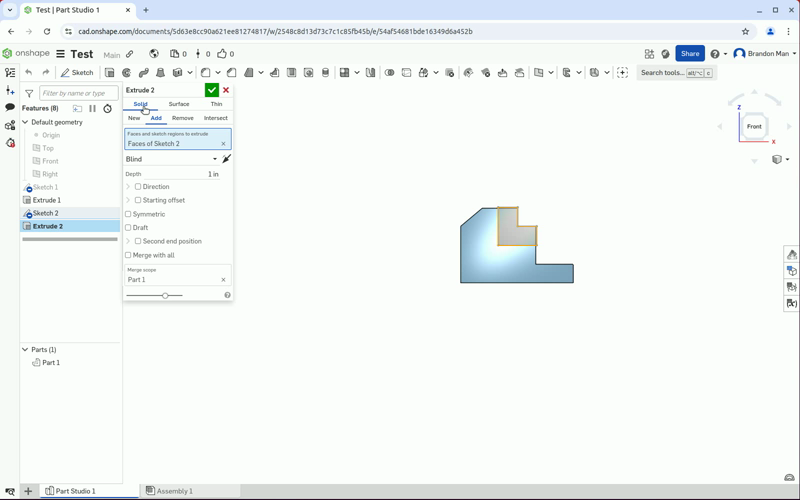
click(143, 106)
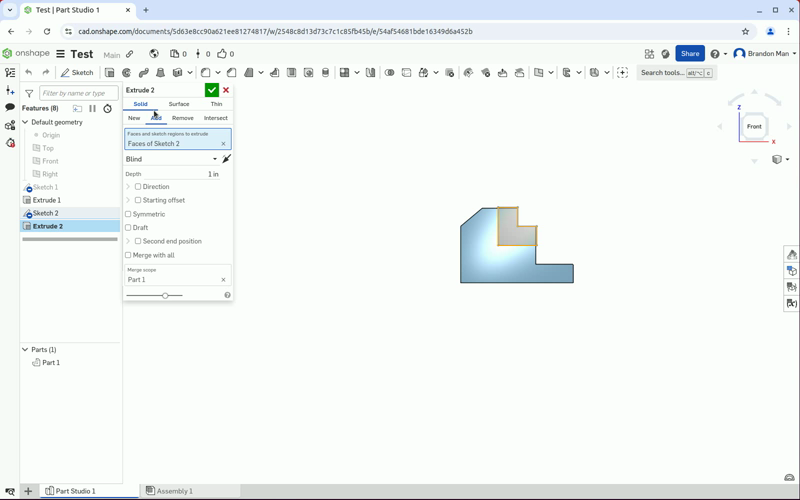
mouse_move(186, 120)
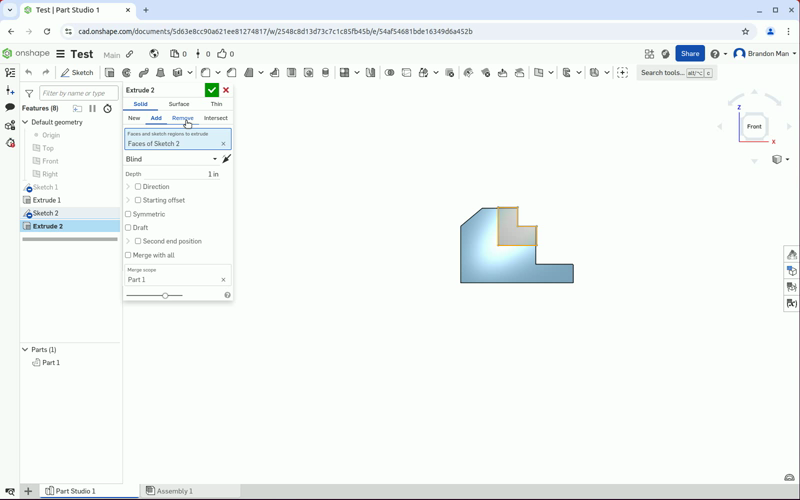
click(186, 120)
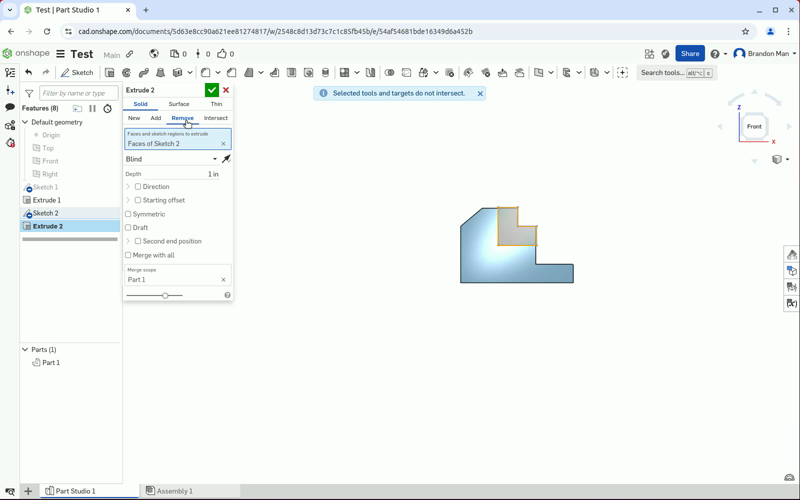
key(tab, 4)
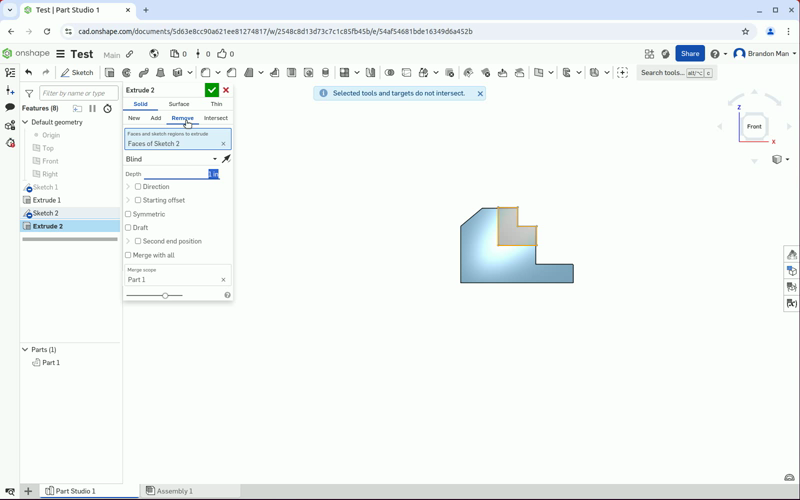
text(-3.851)
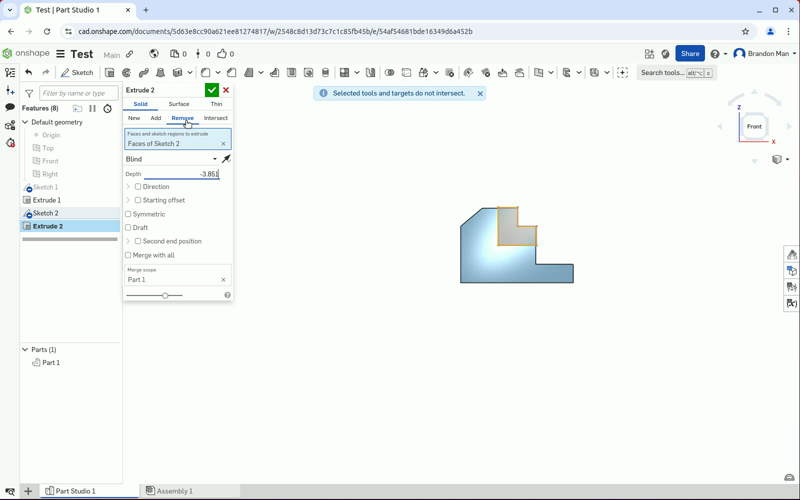
key(tab, 6)
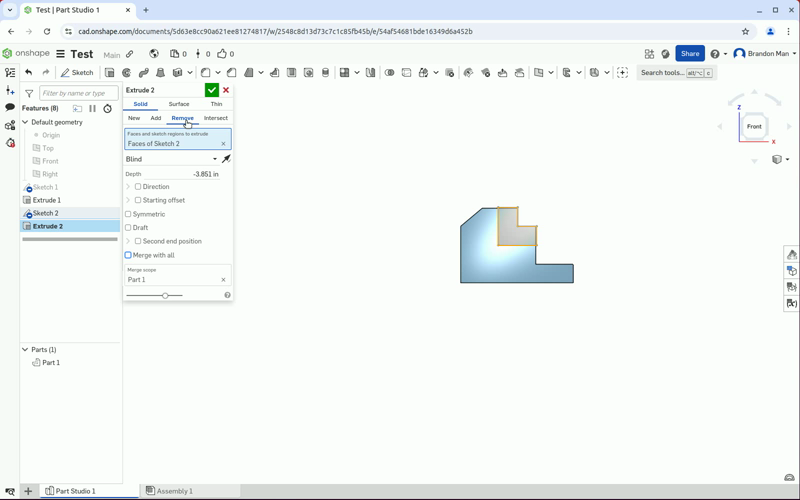
key(space)
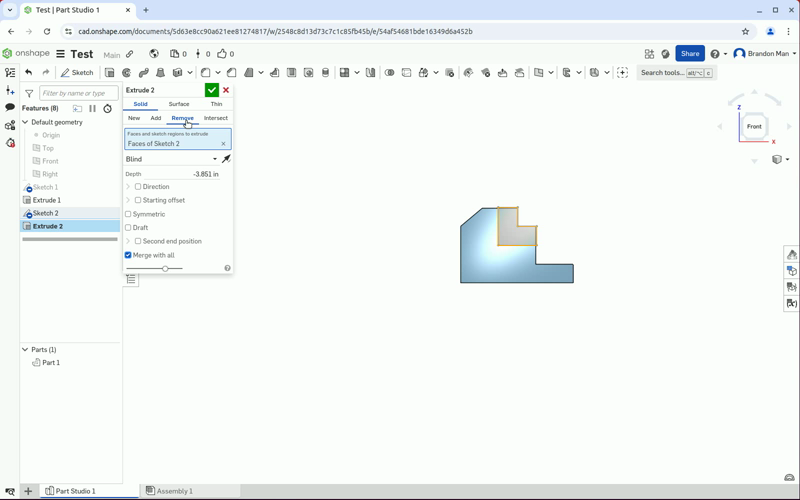
key(enter)
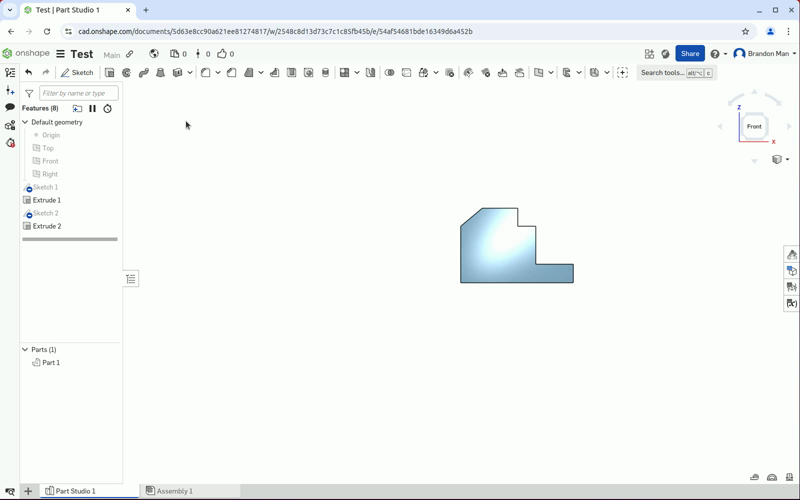
key(shift+h)
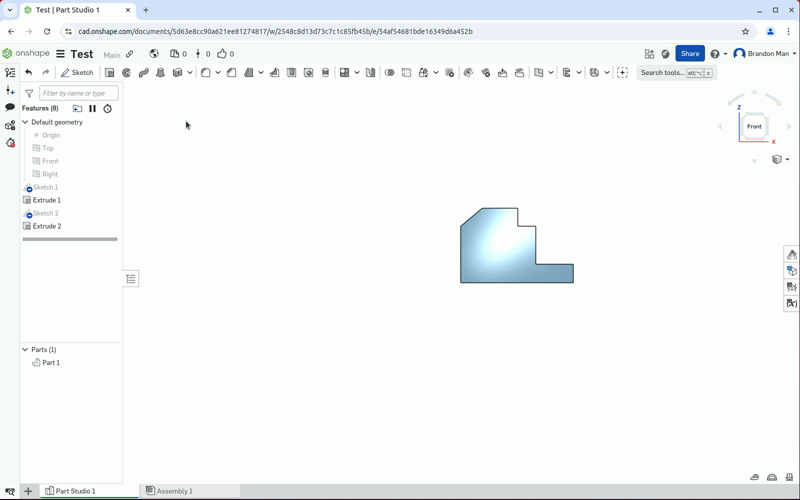
key(shift+h)
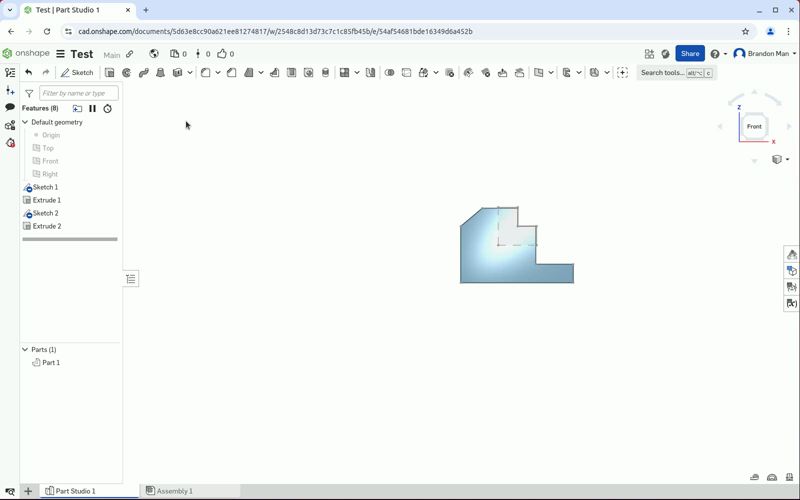
key(shift+7)
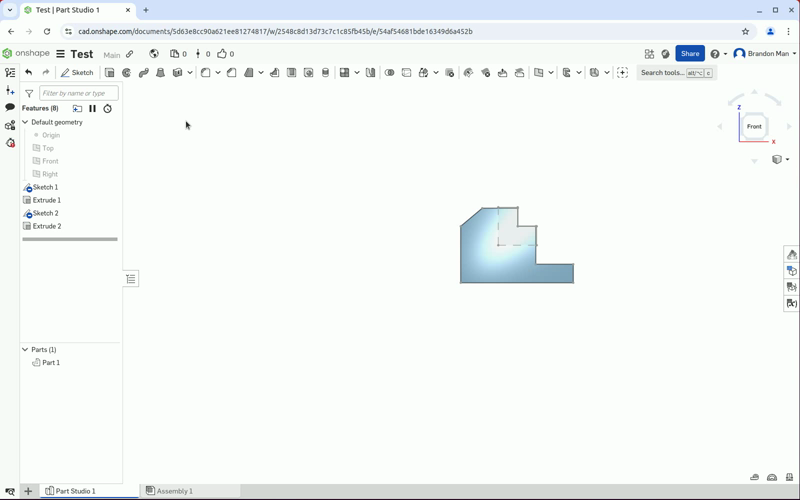
key(left, 2)
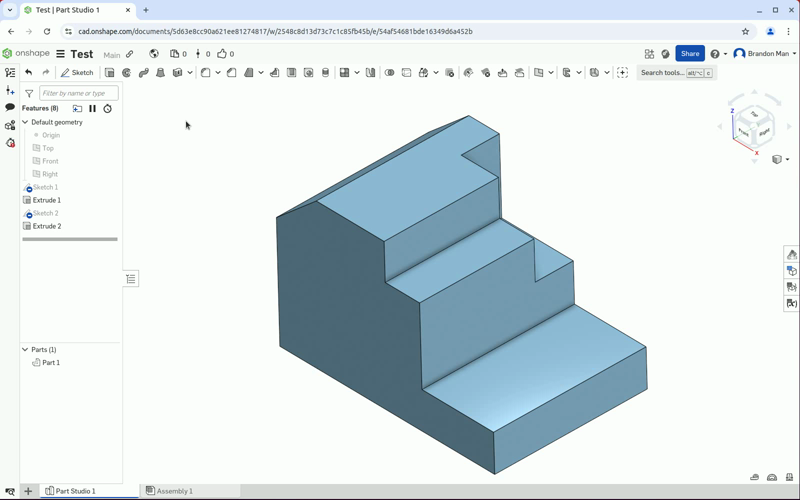
key(down, 2)
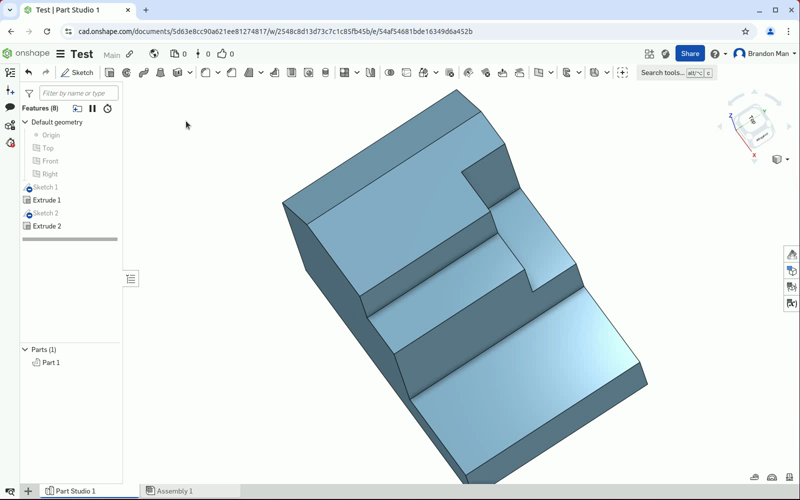
key(up, 2)
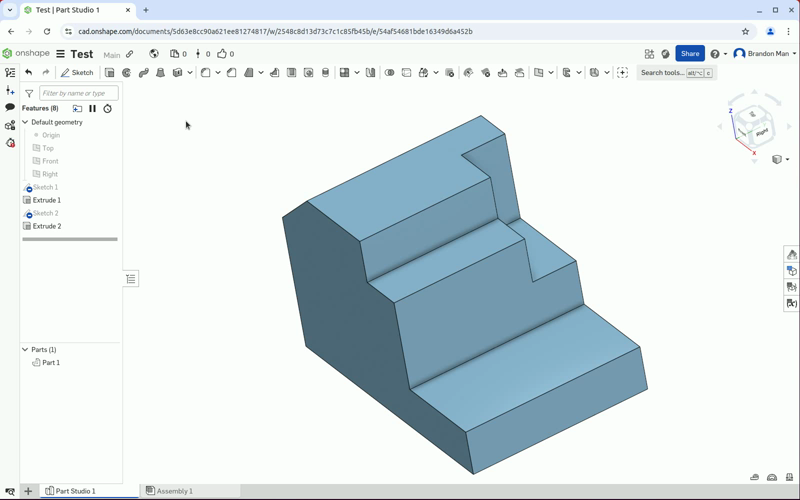
key(right, 2)
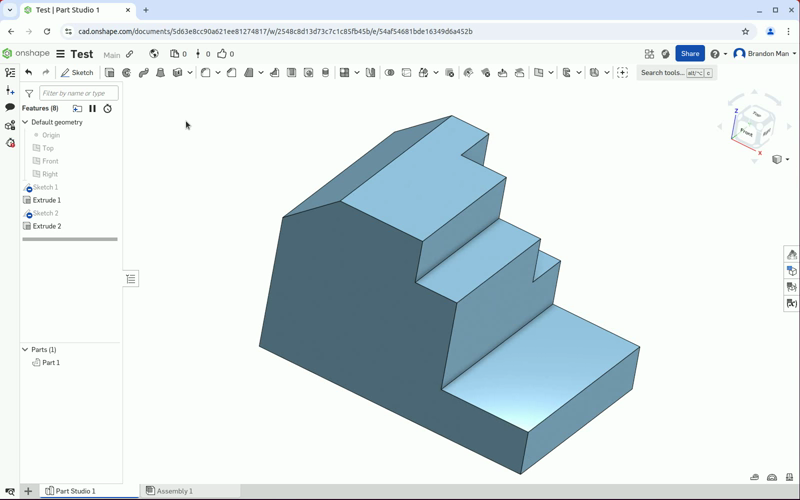
mouse_move(73, 189)
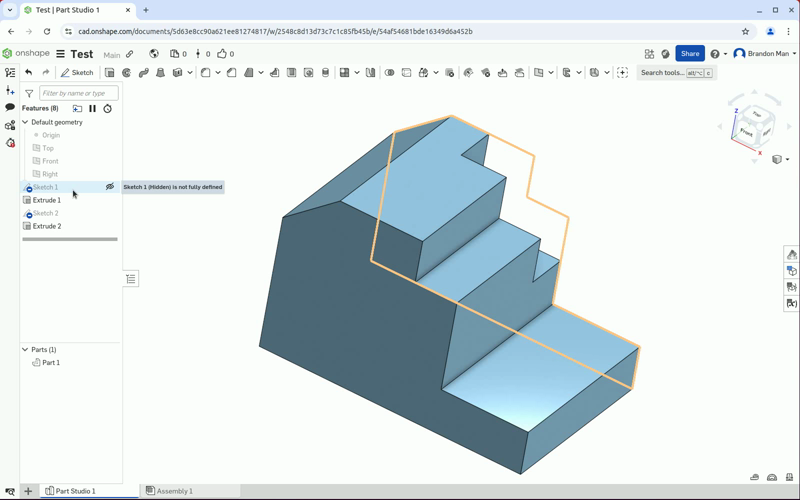
click(73, 189)